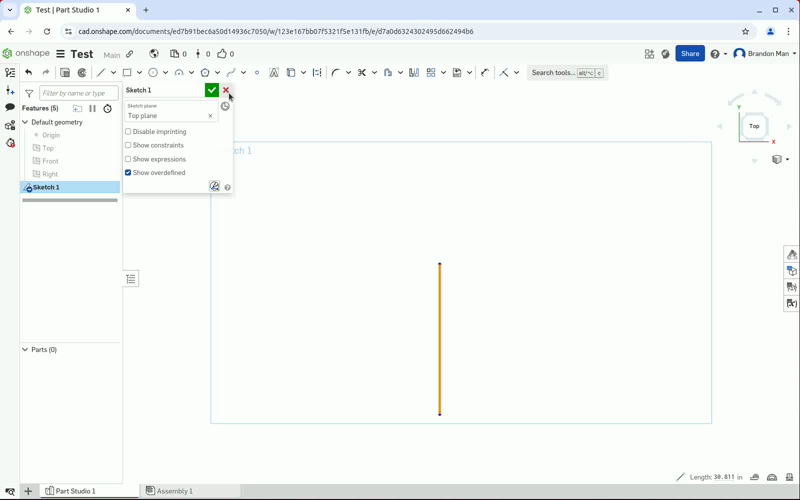
key(shift+h)
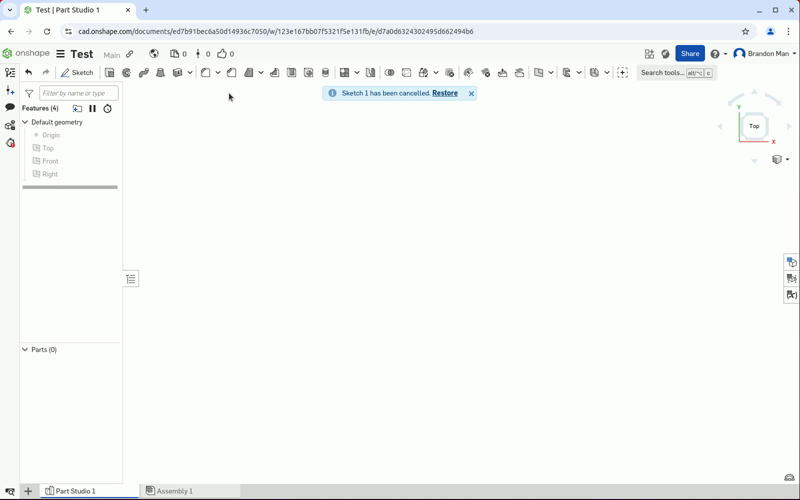
mouse_move(73, 352)
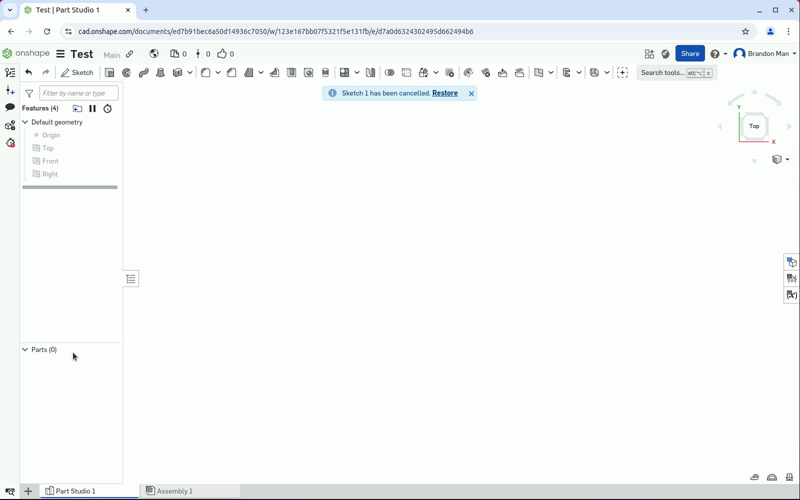
key(y)
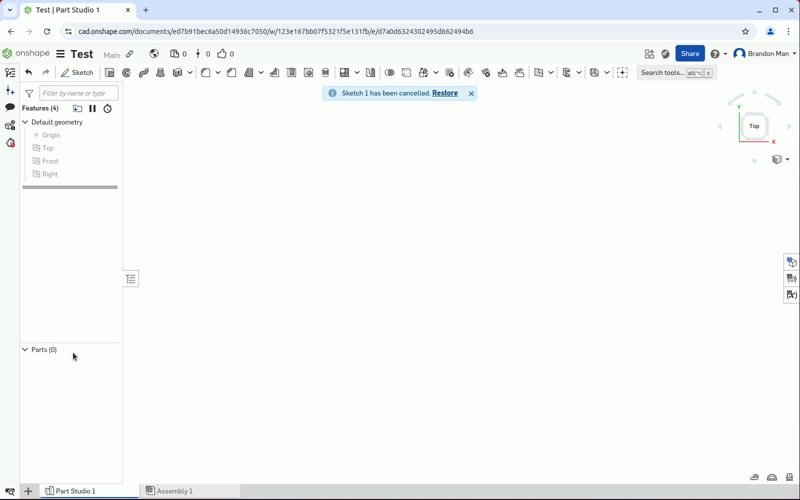
key(shift+p)
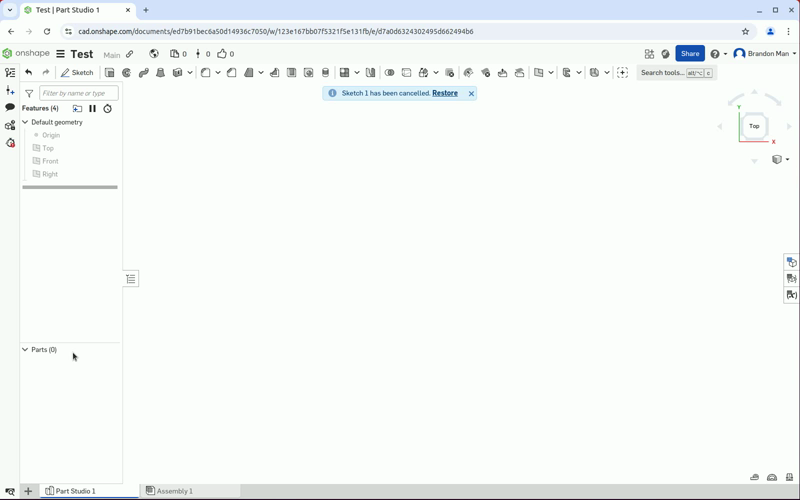
key(space)
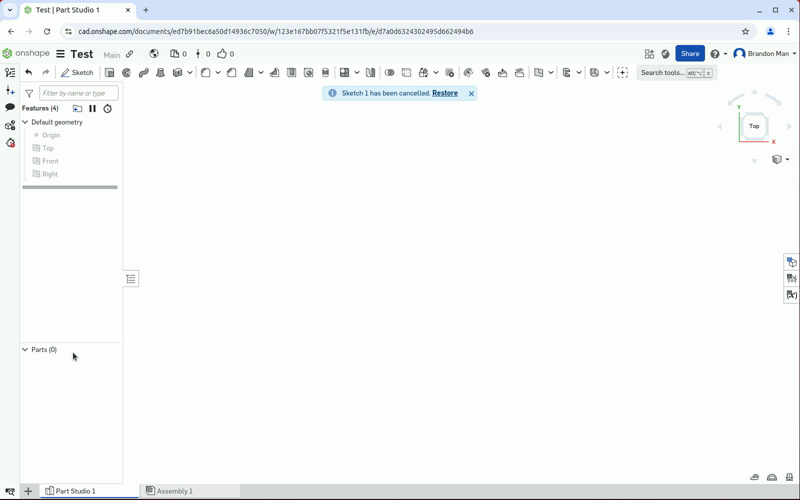
key_down(shift)
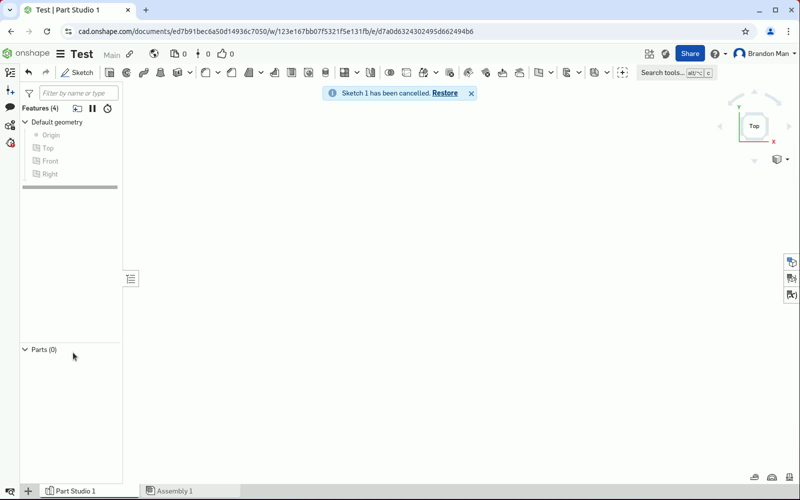
key(up)
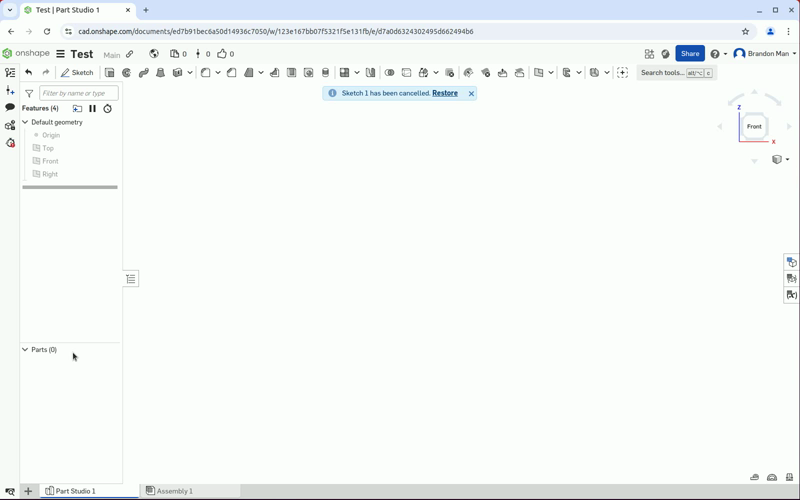
key_up(shift)
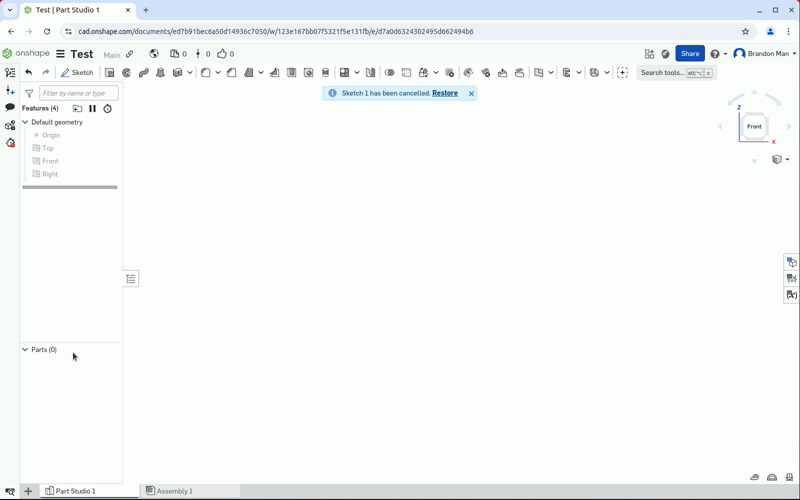
mouse_move(73, 352)
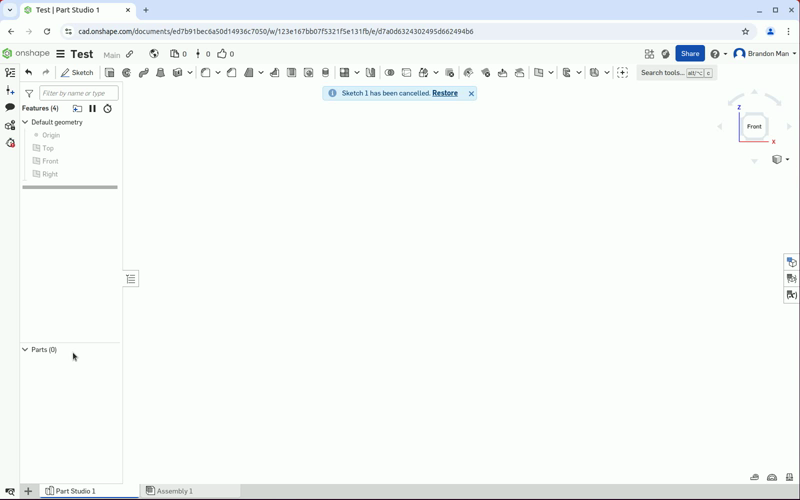
key(shift+y)
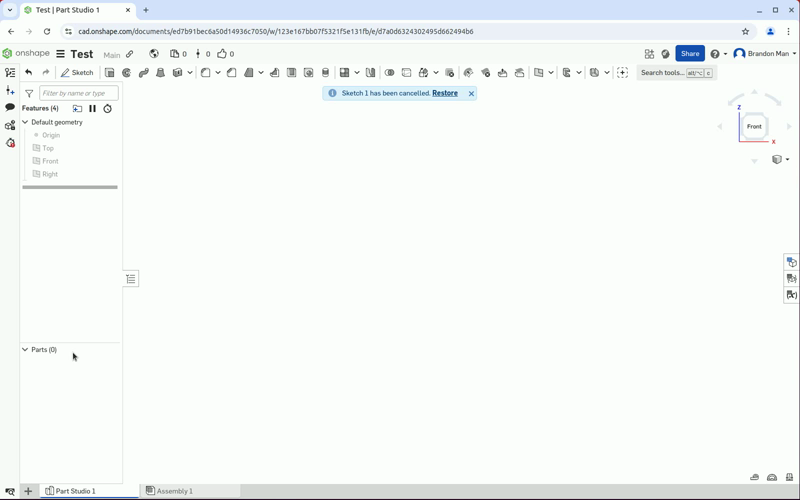
key(shift+s)
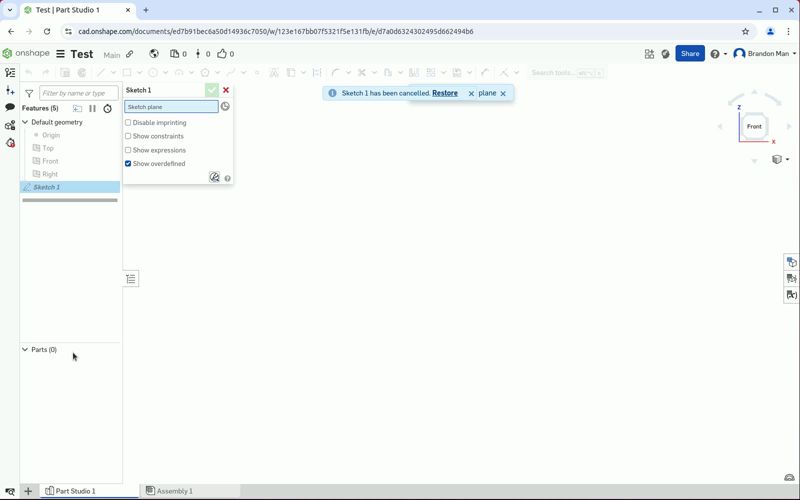
mouse_move(73, 163)
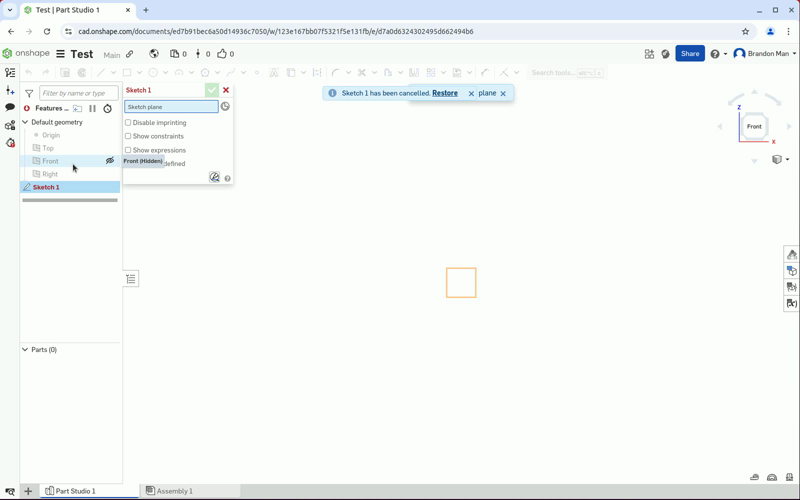
click(73, 163)
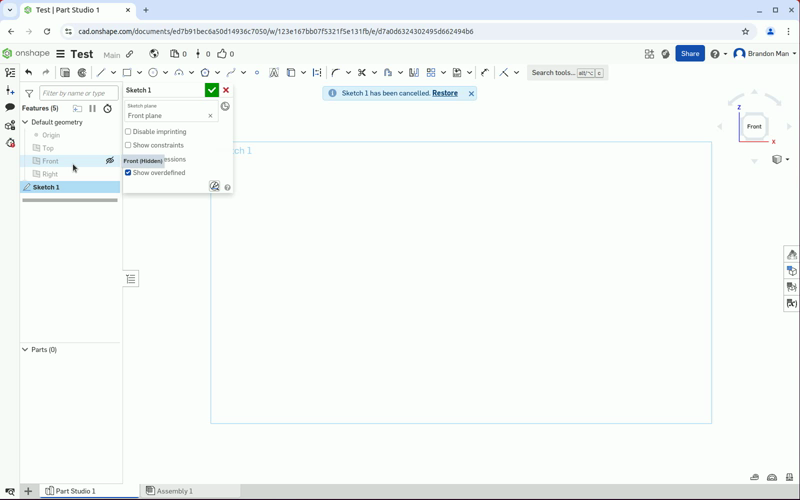
mouse_move(73, 352)
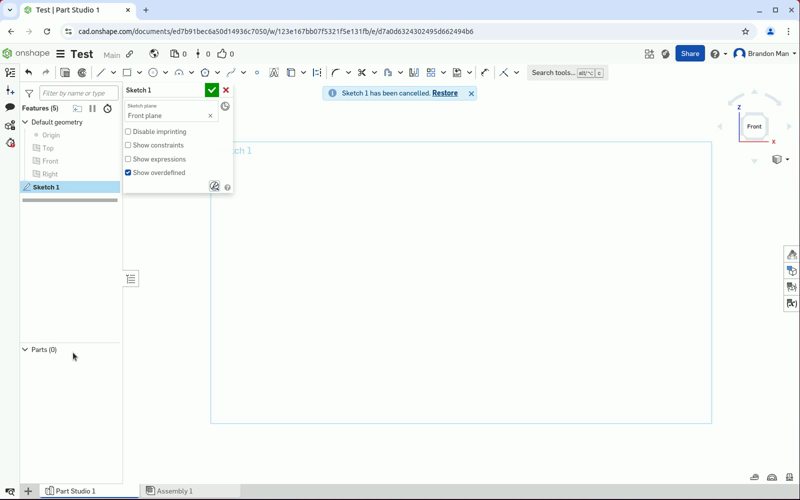
key(y)
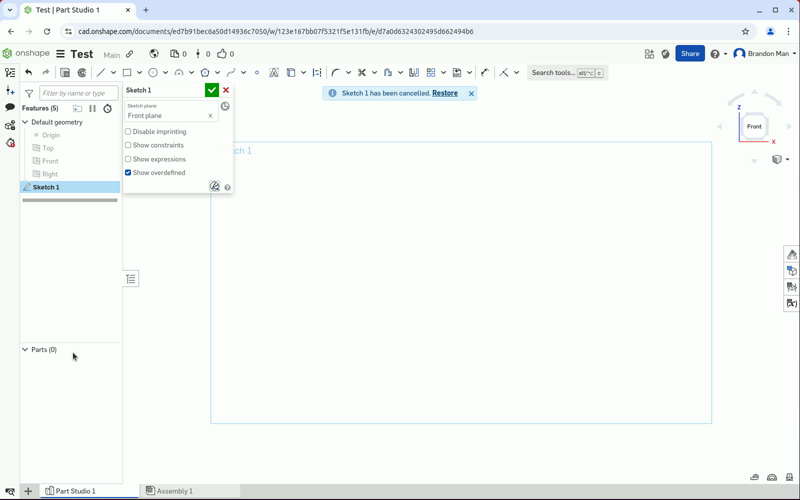
key(l)
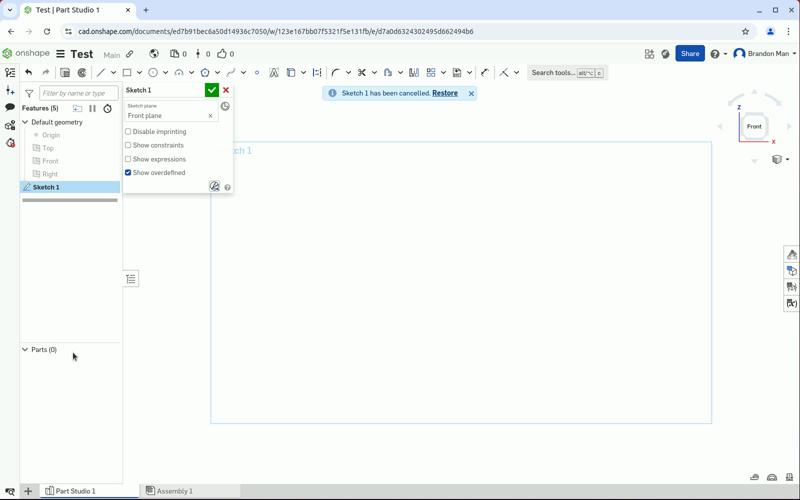
key_down(shift)
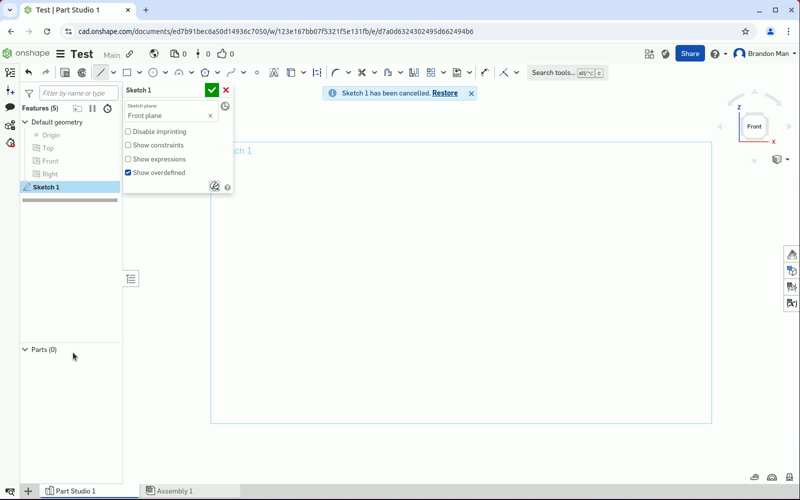
mouse_move(348, 282)
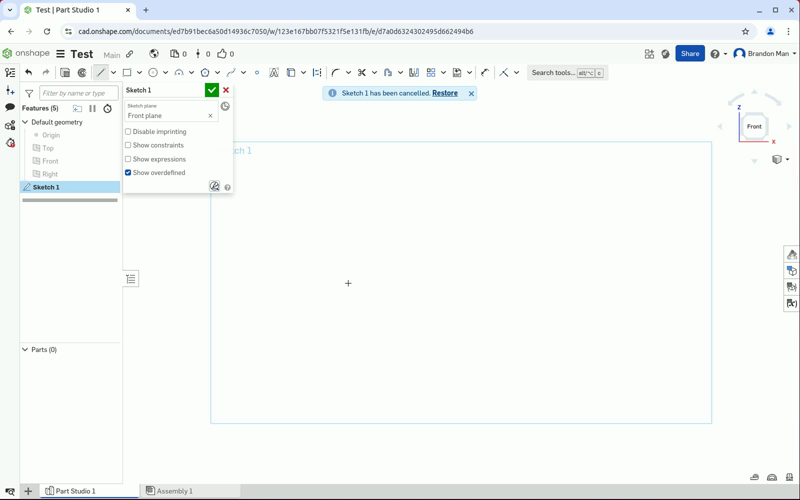
click(348, 282)
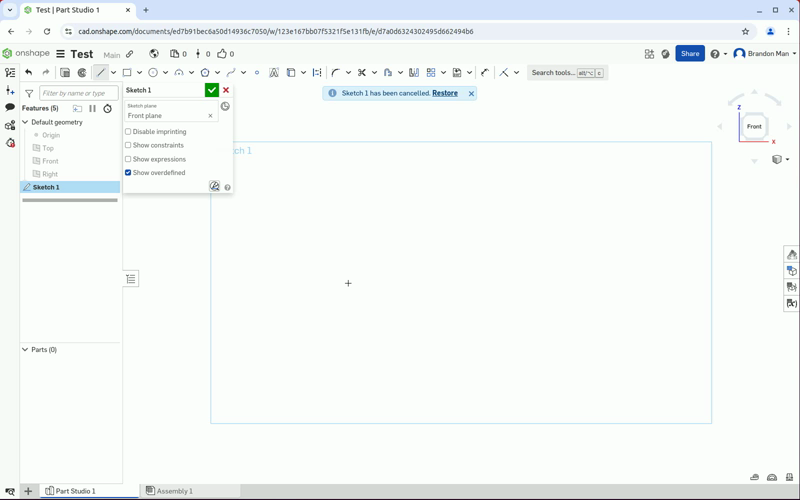
key_up(shift)
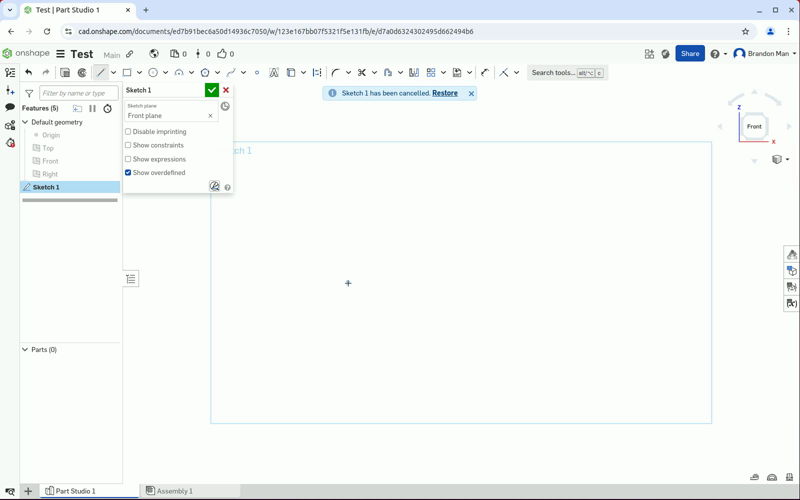
key_down(shift)
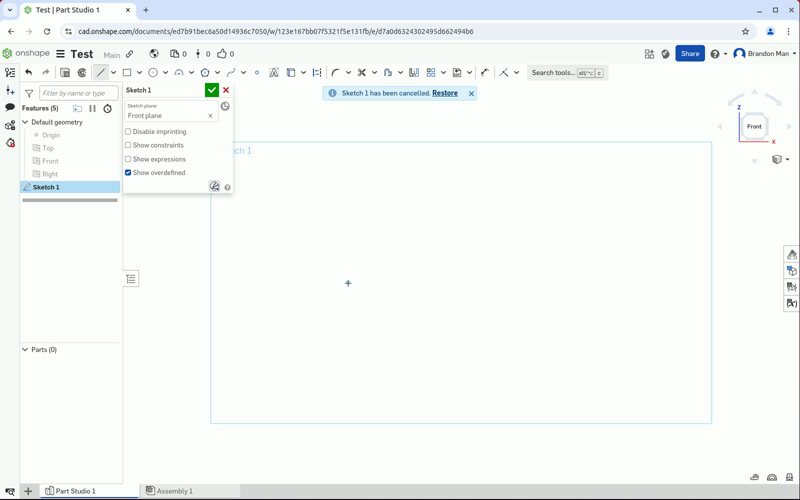
mouse_move(460, 282)
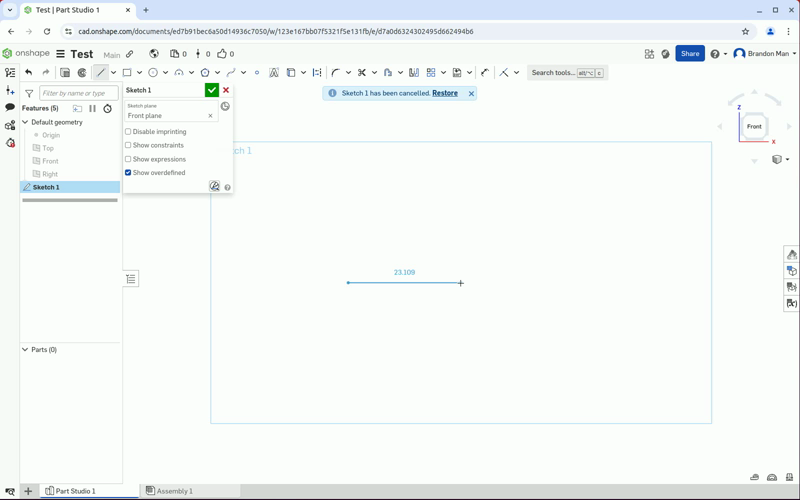
click(460, 282)
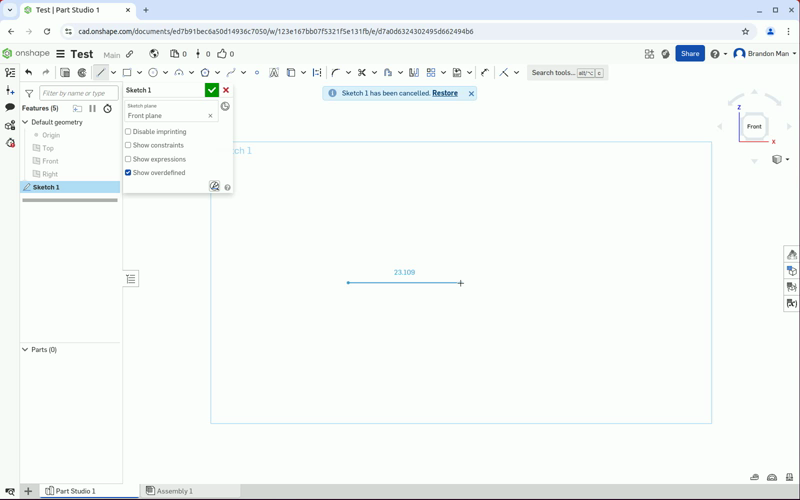
key_up(shift)
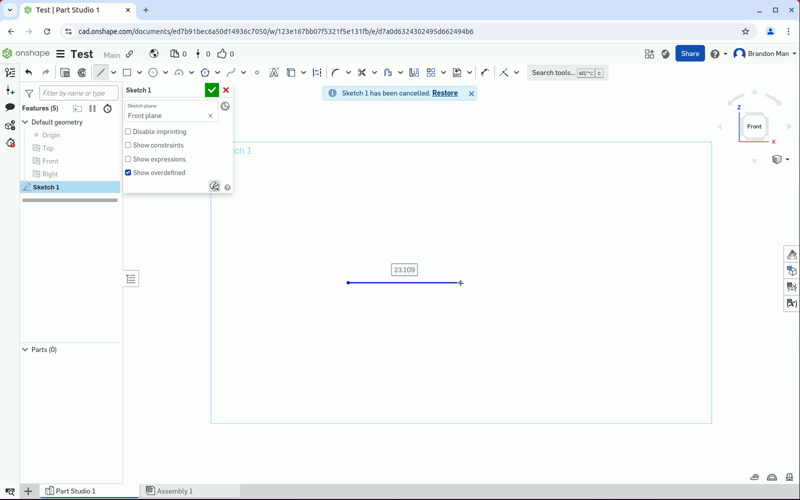
key_down(shift)
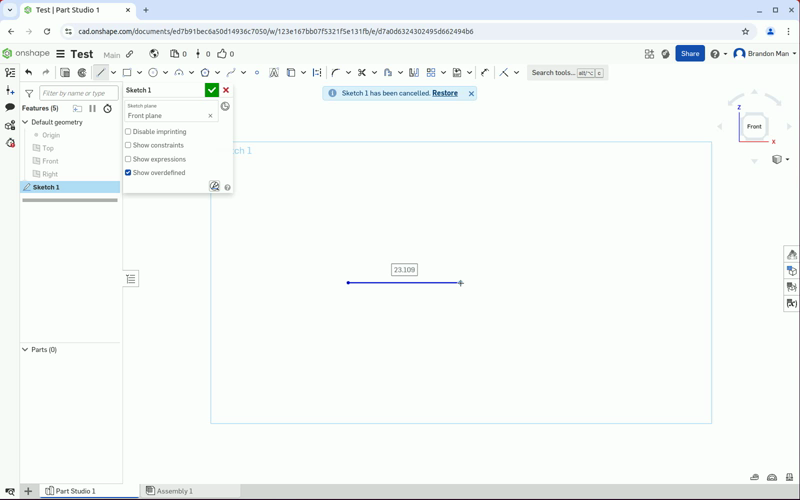
mouse_move(460, 170)
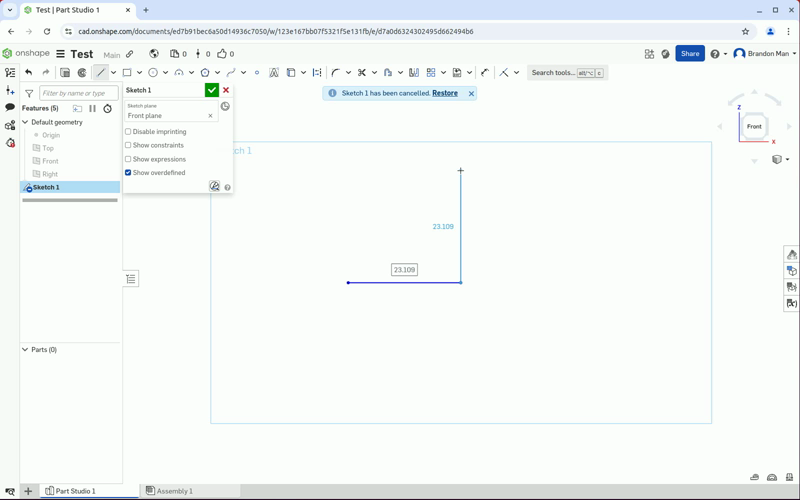
click(460, 170)
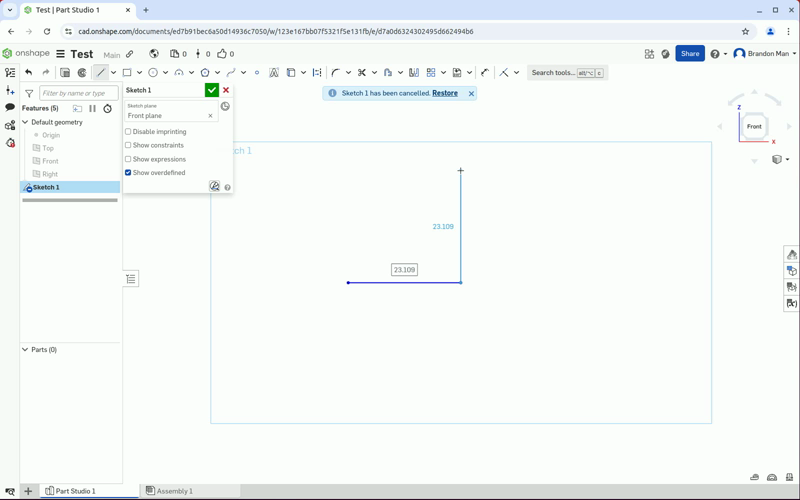
key_up(shift)
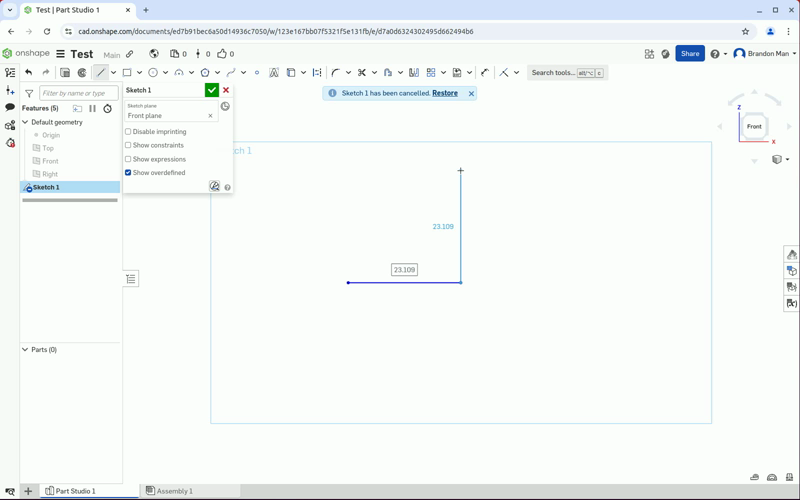
key_down(shift)
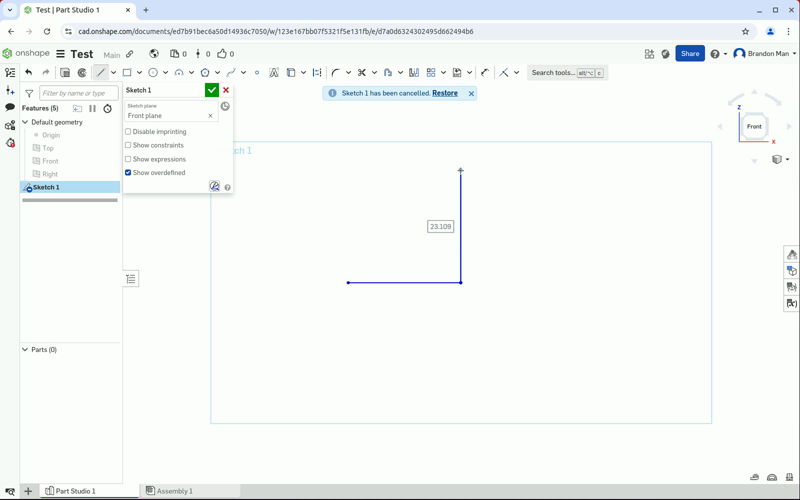
mouse_move(348, 170)
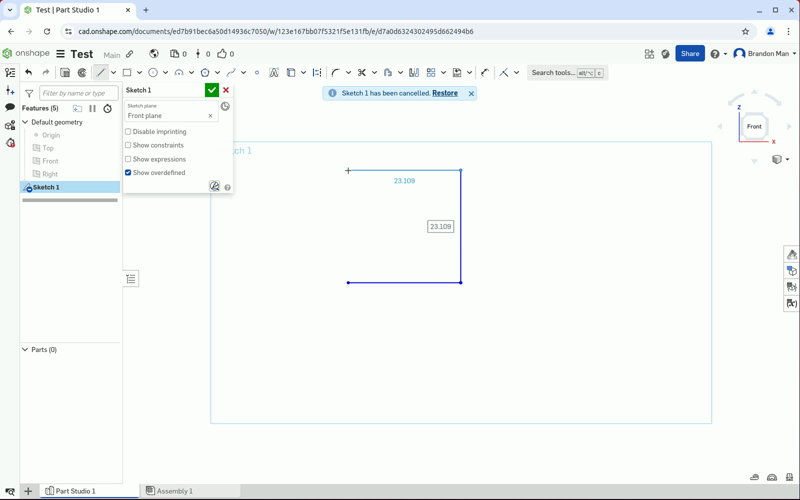
click(348, 170)
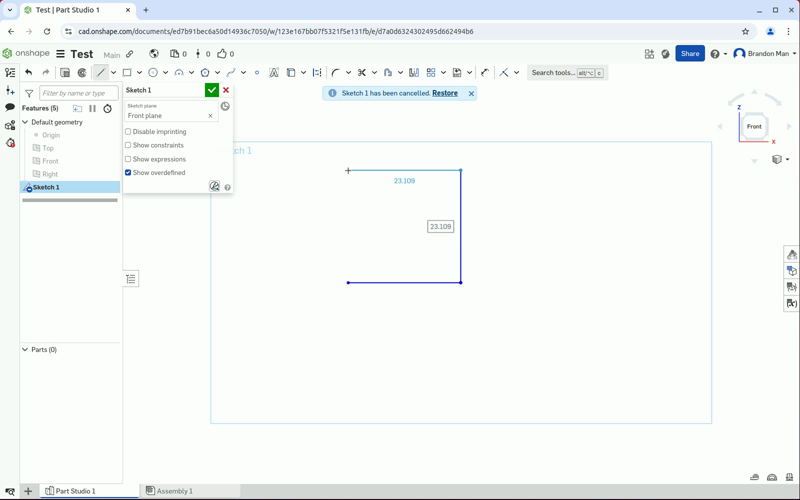
key_up(shift)
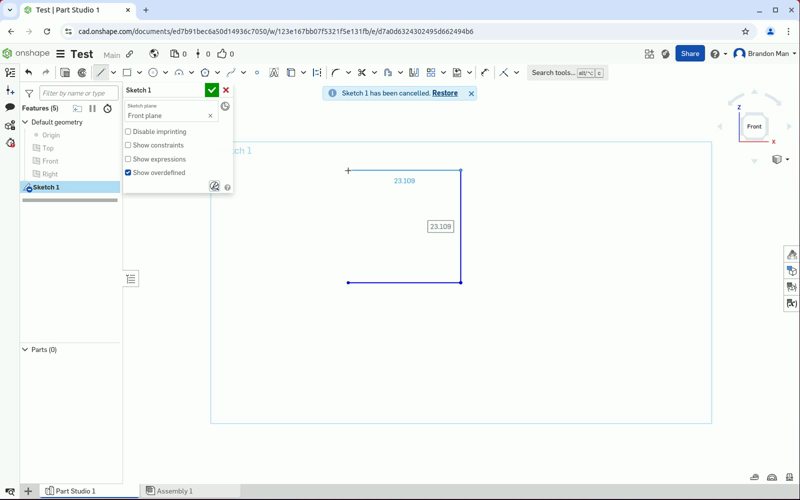
key_down(shift)
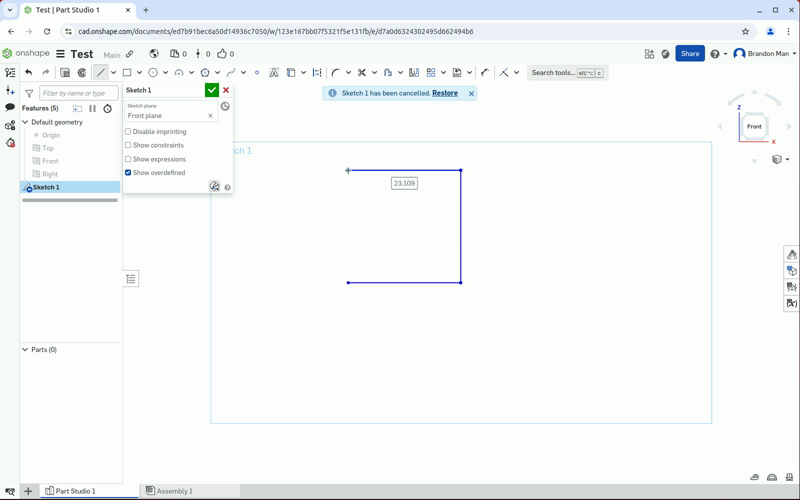
mouse_move(348, 282)
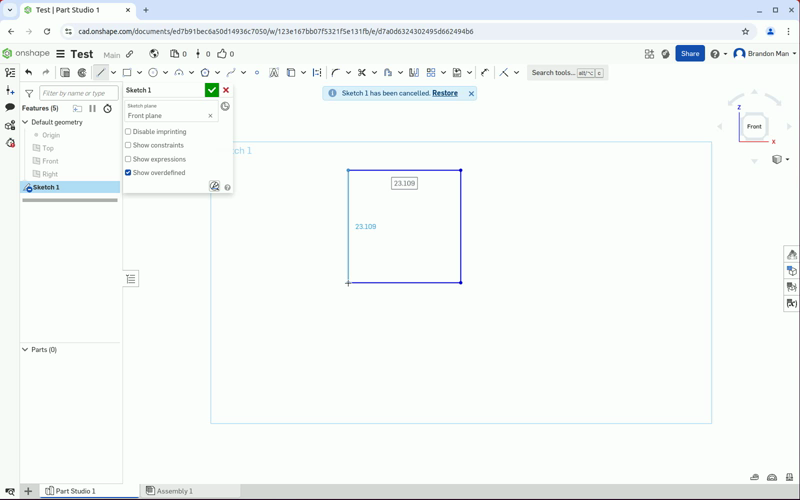
key_up(shift)
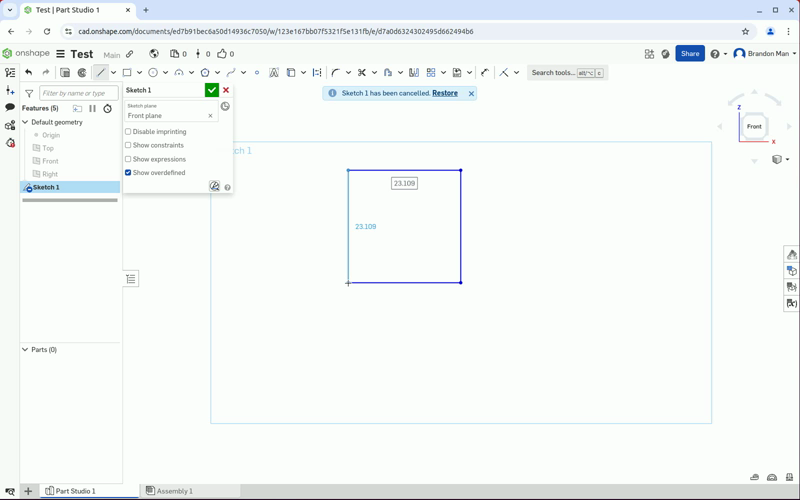
click(348, 282)
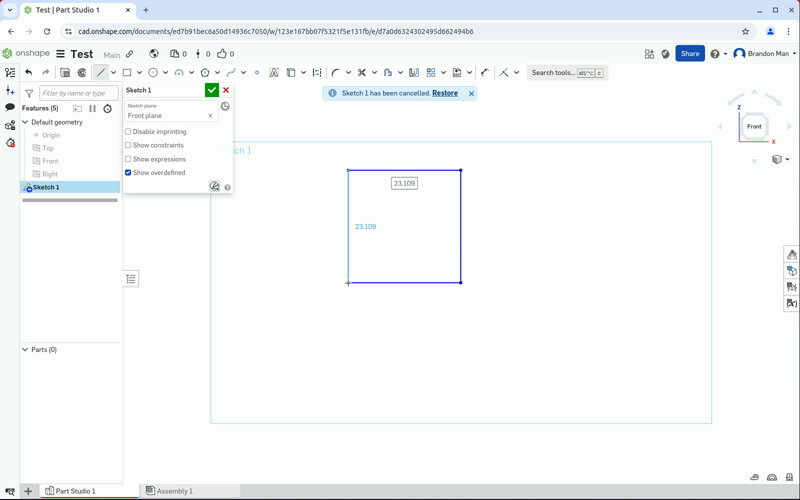
key(esc)
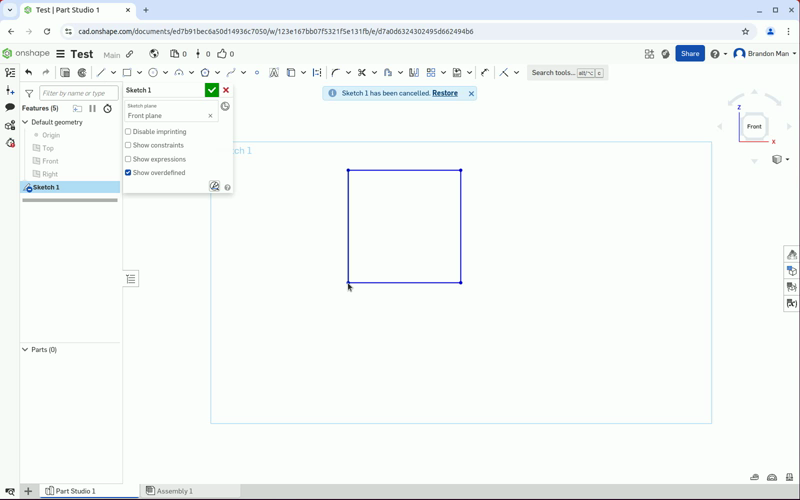
mouse_move(425, 232)
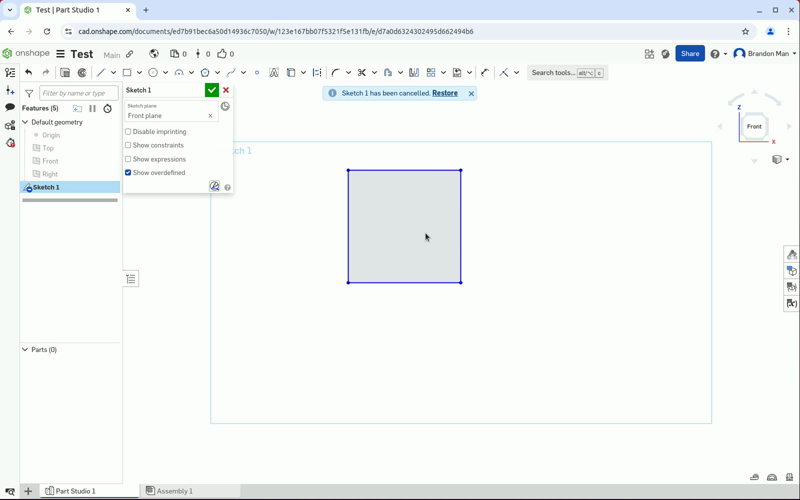
click(425, 232)
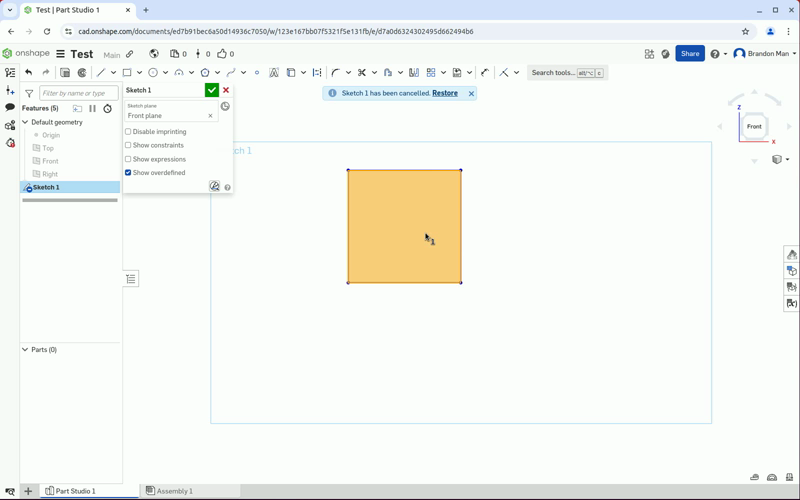
mouse_move(73, 352)
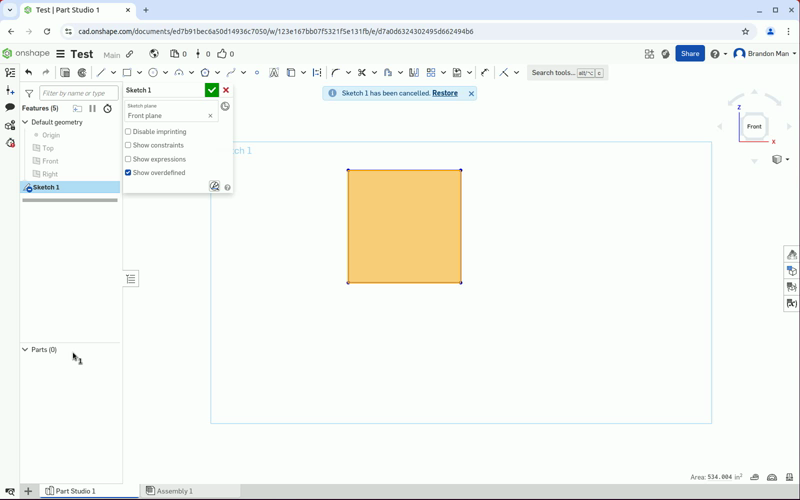
key(shift+y)
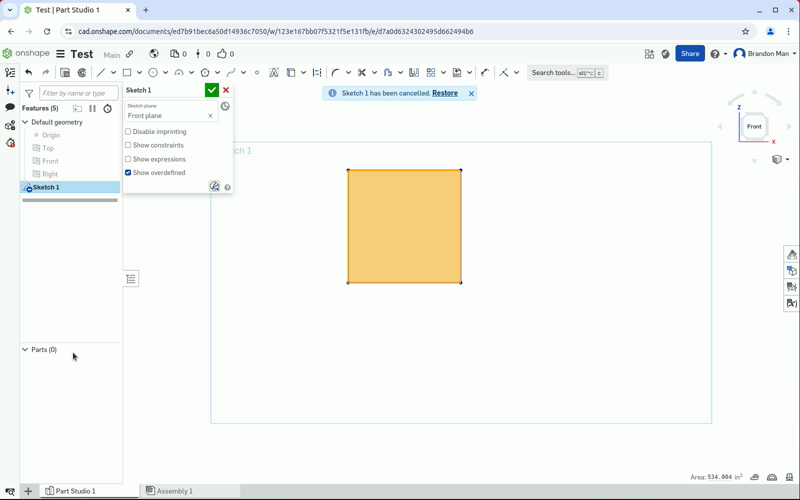
key(shift+e)
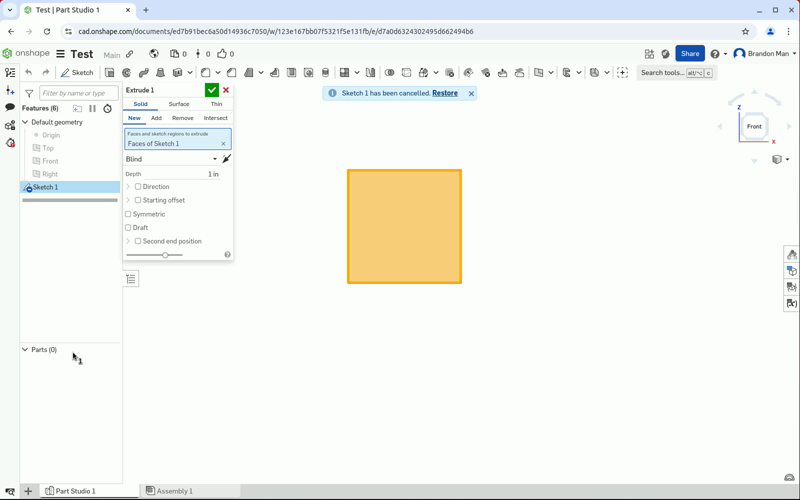
mouse_move(143, 106)
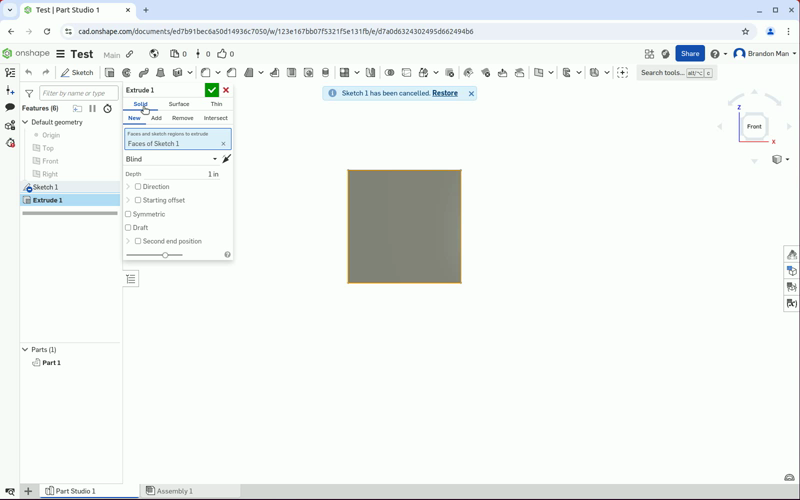
click(143, 106)
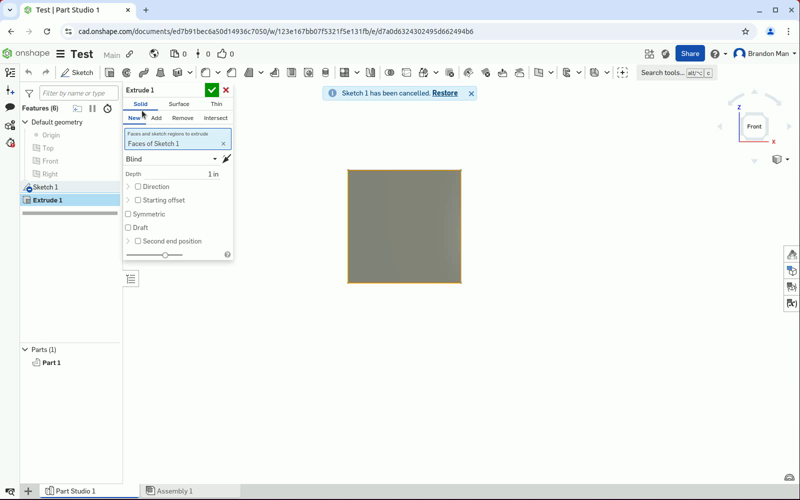
mouse_move(137, 120)
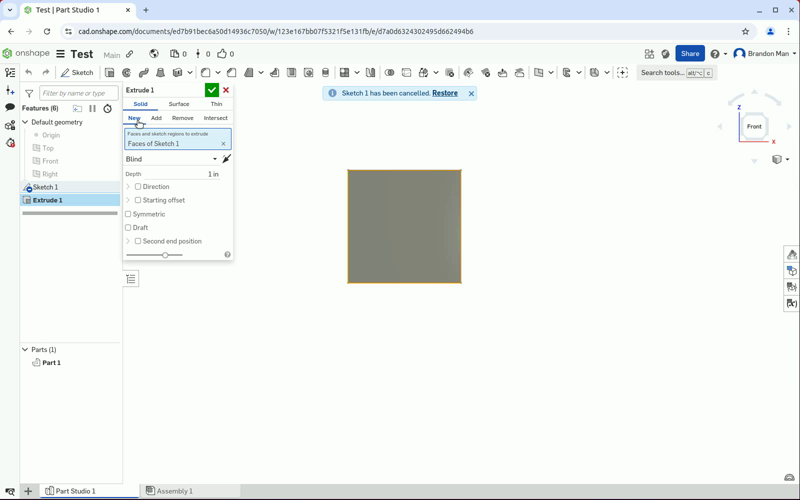
click(137, 120)
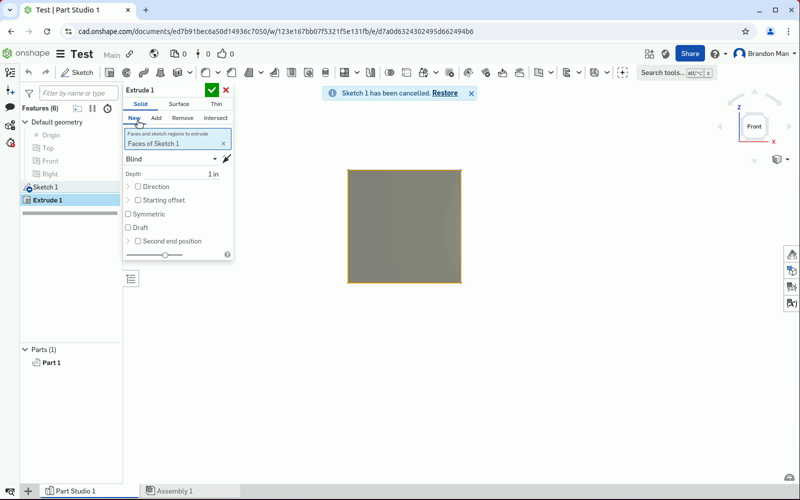
key(tab, 4)
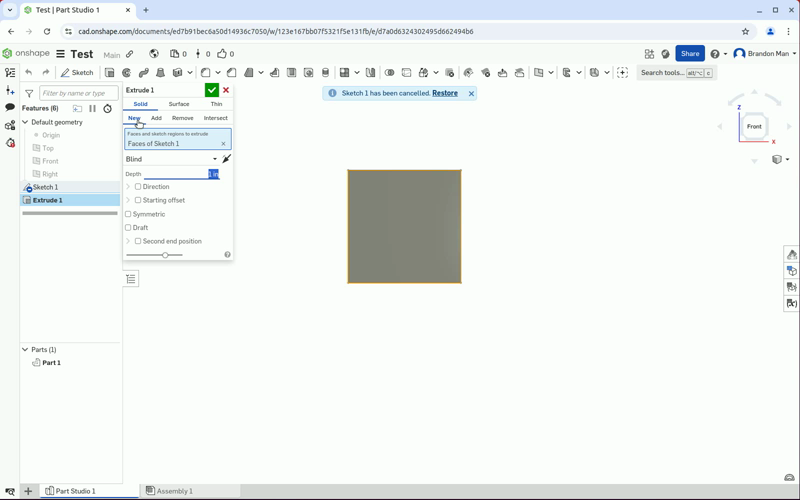
text(-11.313)
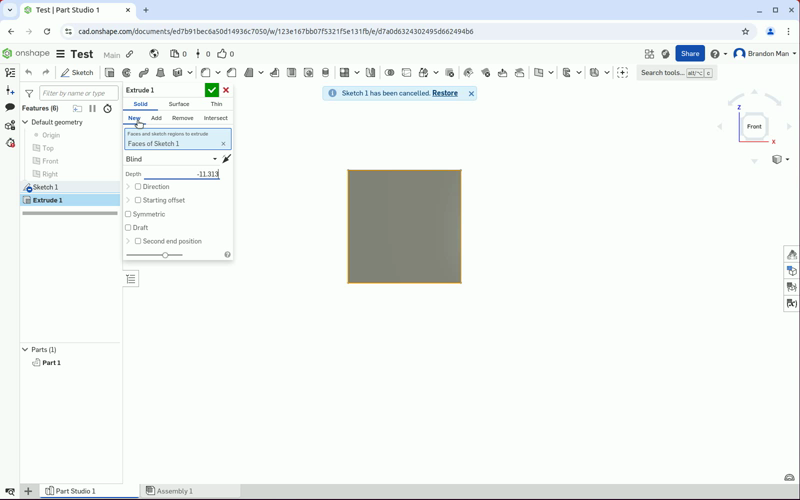
key(enter)
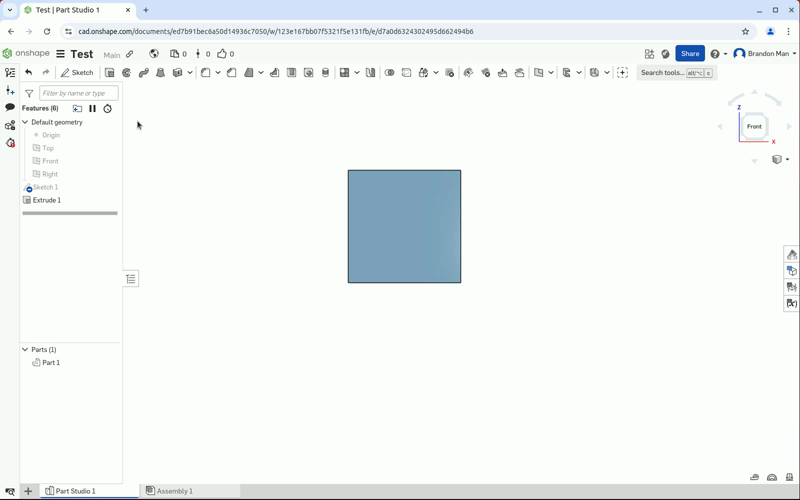
key(shift+h)
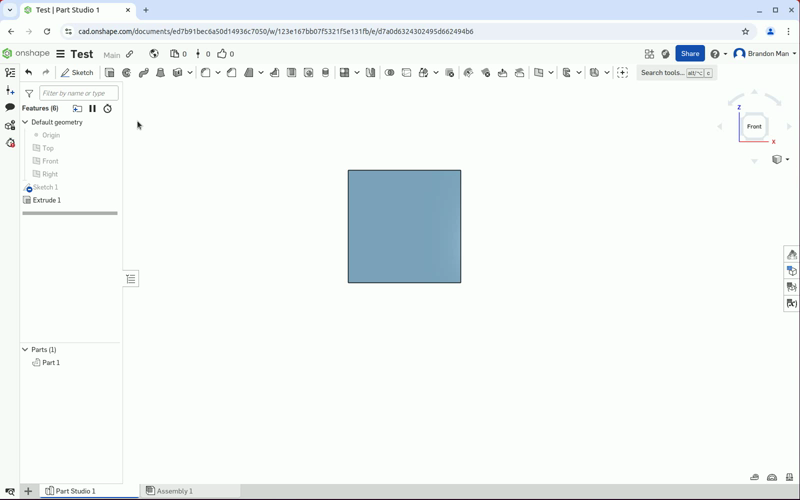
key(shift+h)
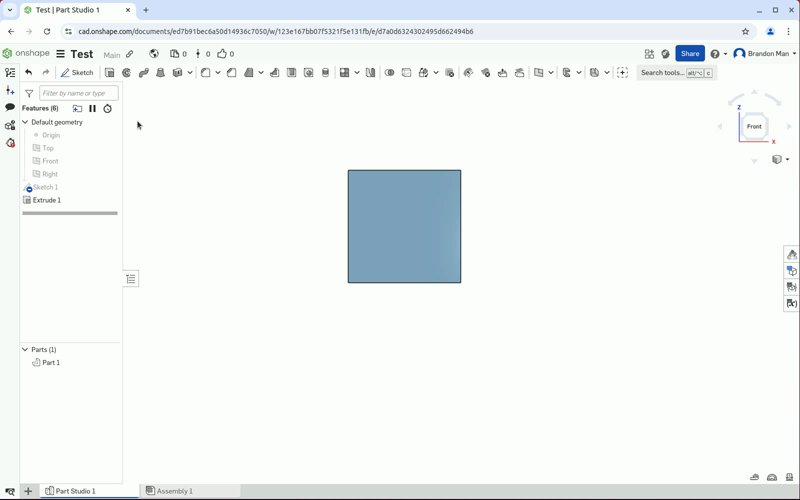
mouse_move(73, 189)
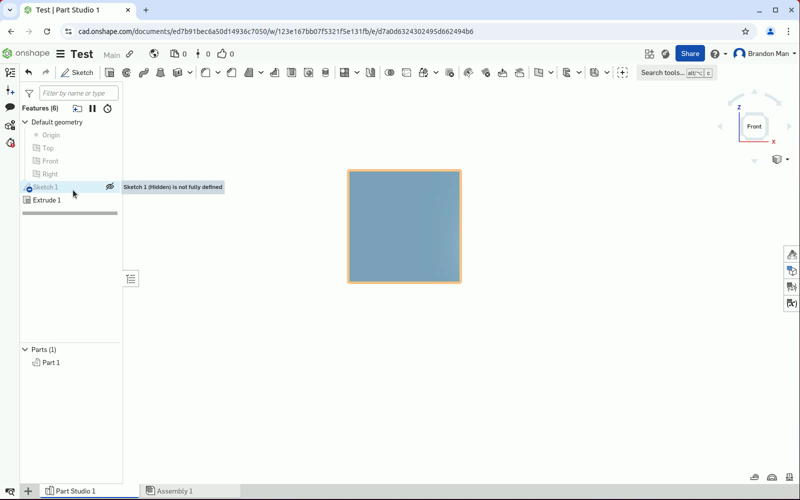
click(73, 189)
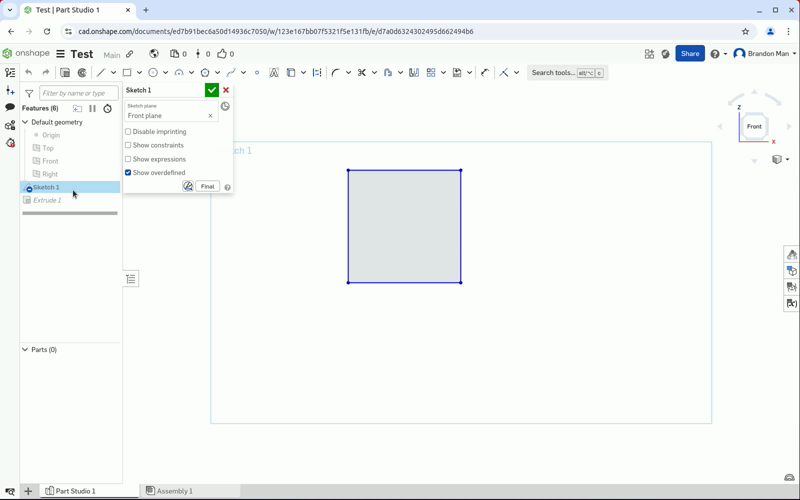
mouse_move(229, 92)
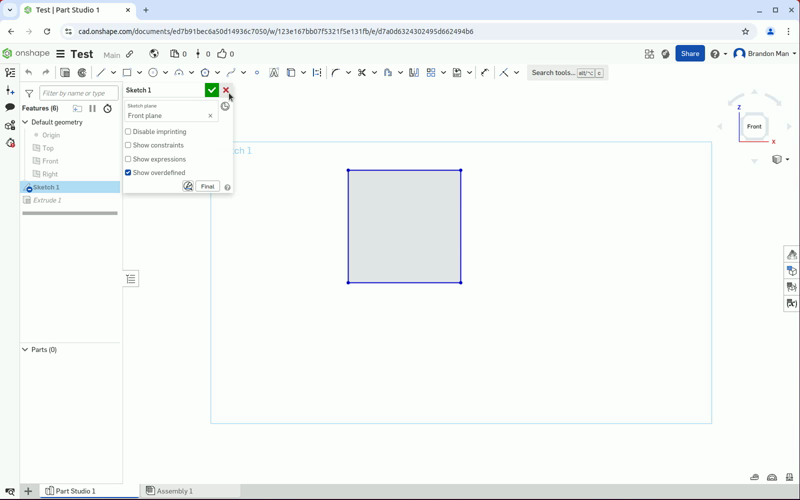
click(229, 92)
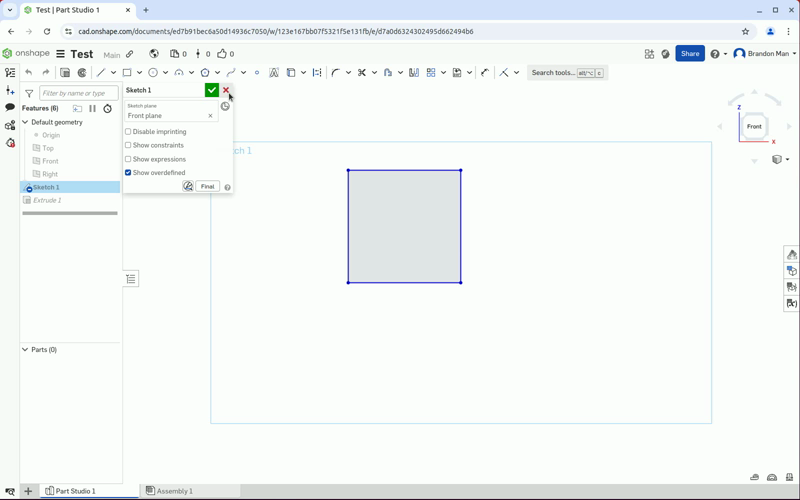
key(shift+s)
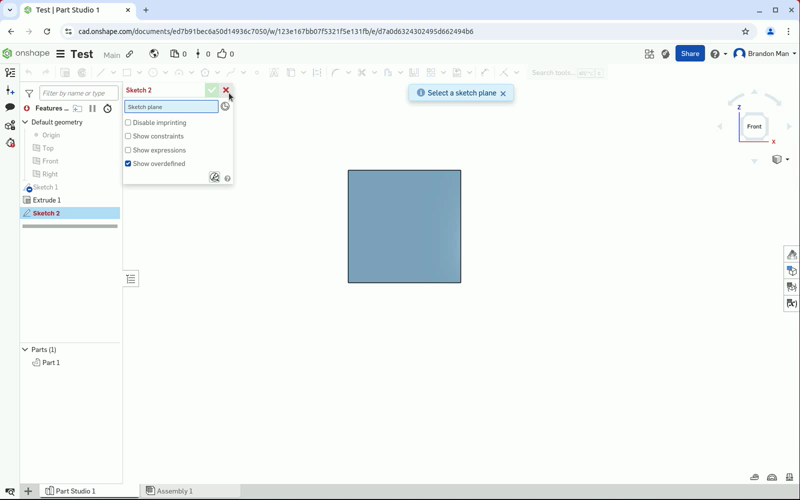
mouse_move(73, 163)
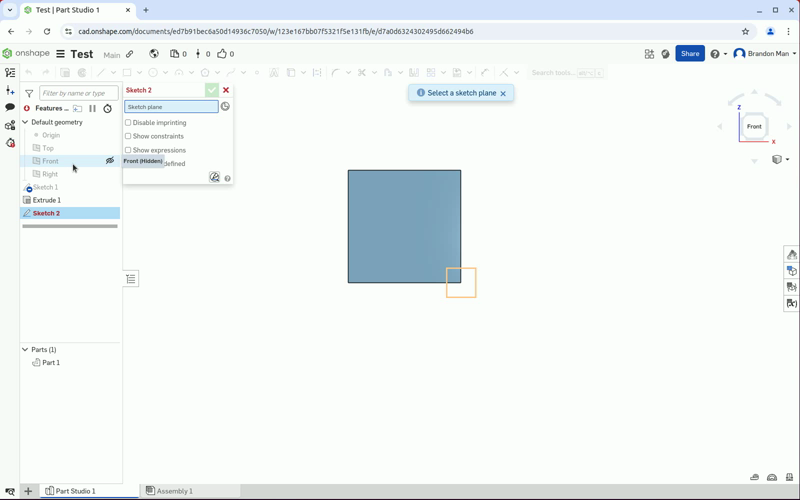
click(73, 163)
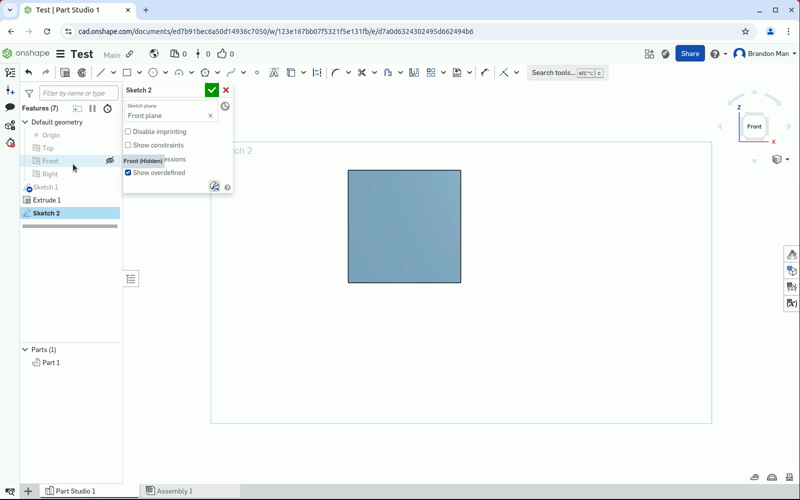
mouse_move(73, 352)
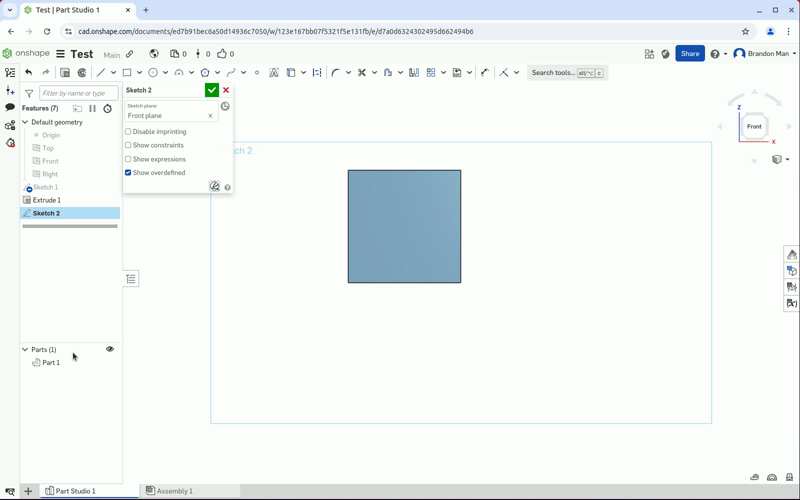
key(y)
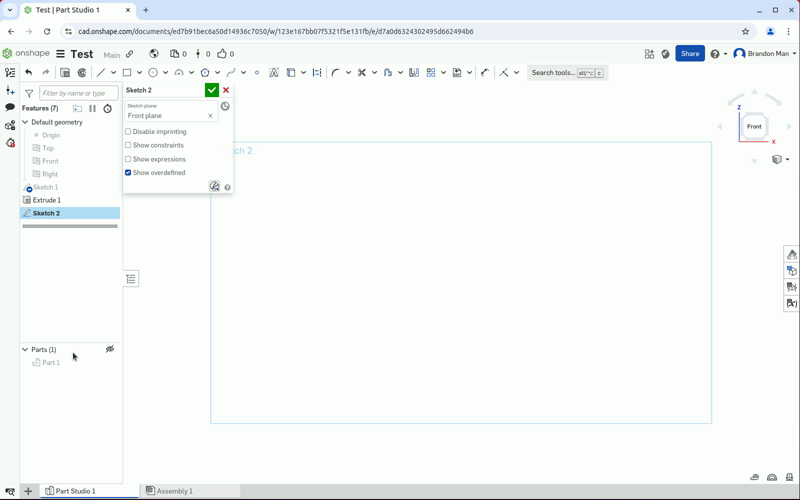
key(l)
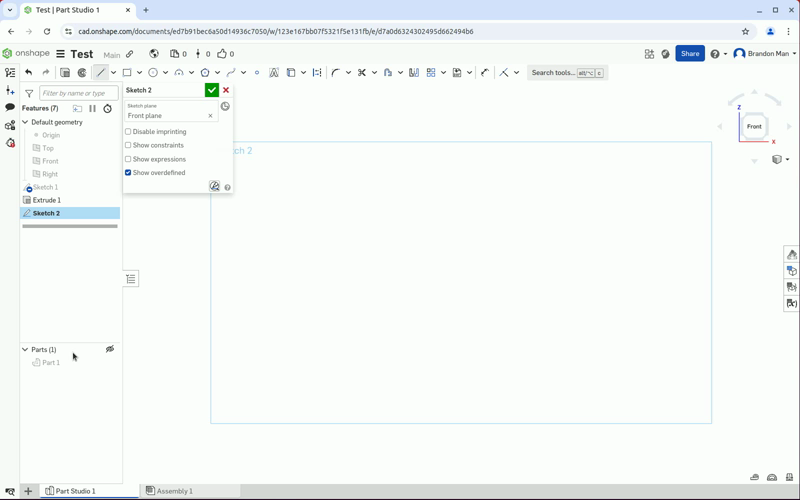
key_down(shift)
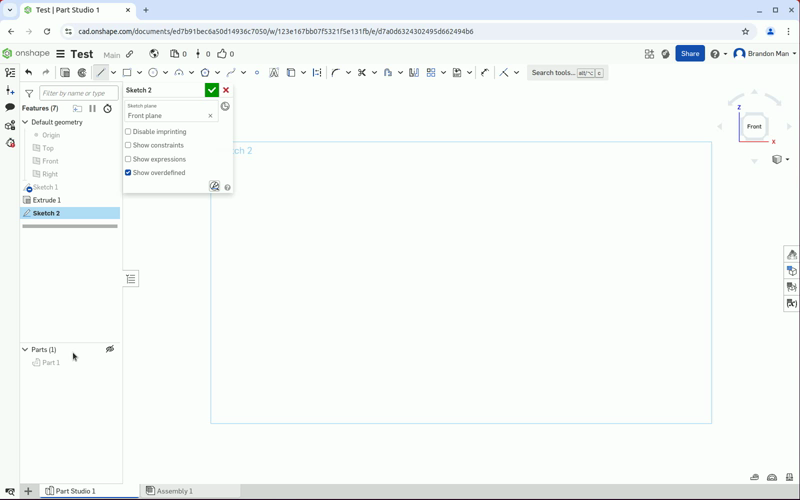
mouse_move(348, 200)
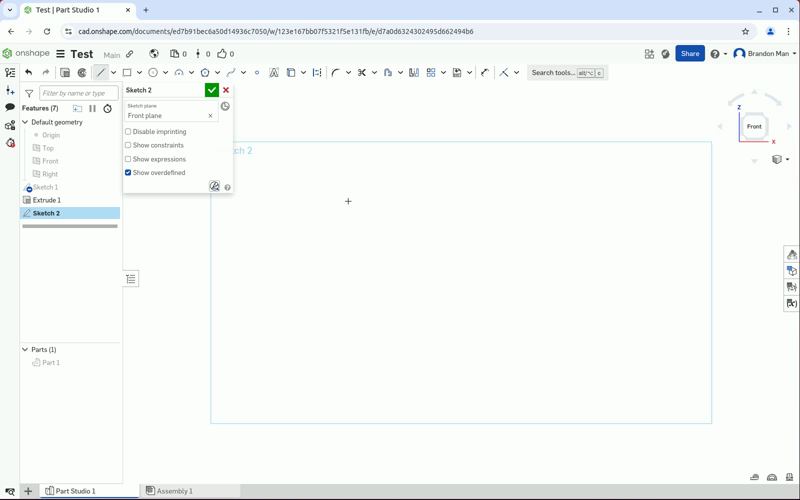
click(348, 200)
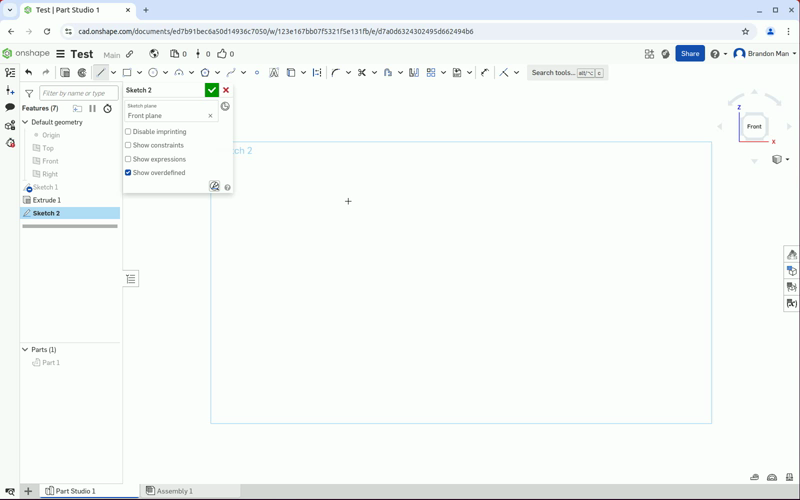
key_up(shift)
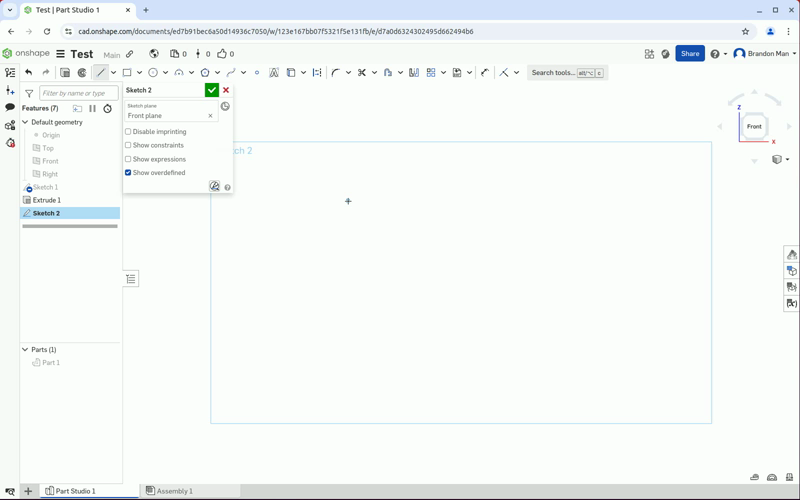
key_down(shift)
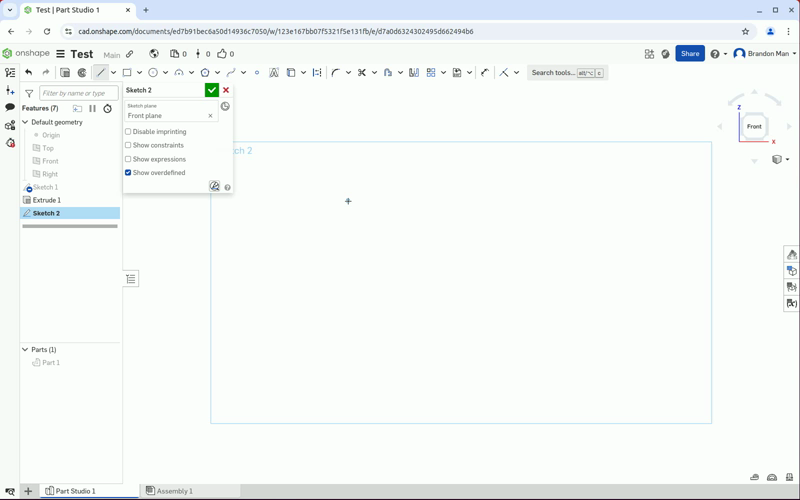
mouse_move(378, 200)
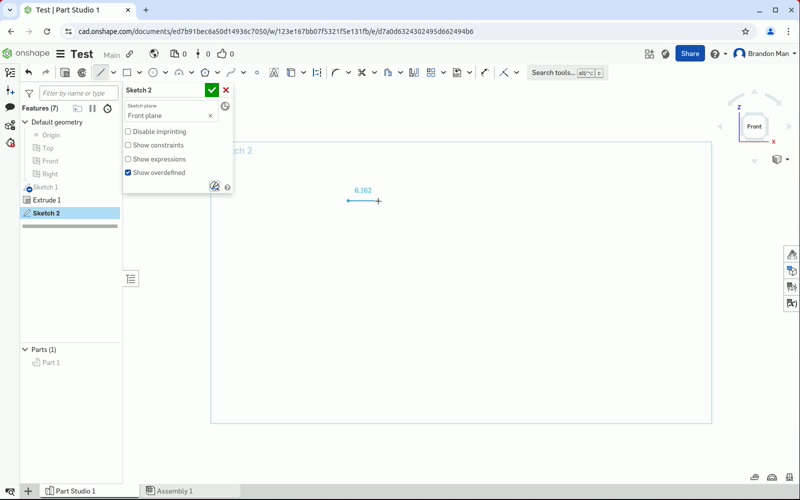
mouse_move(379, 200)
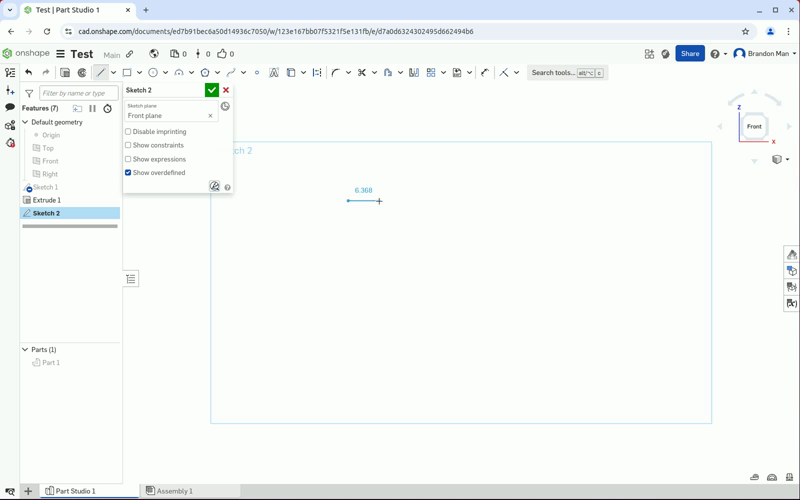
click(379, 200)
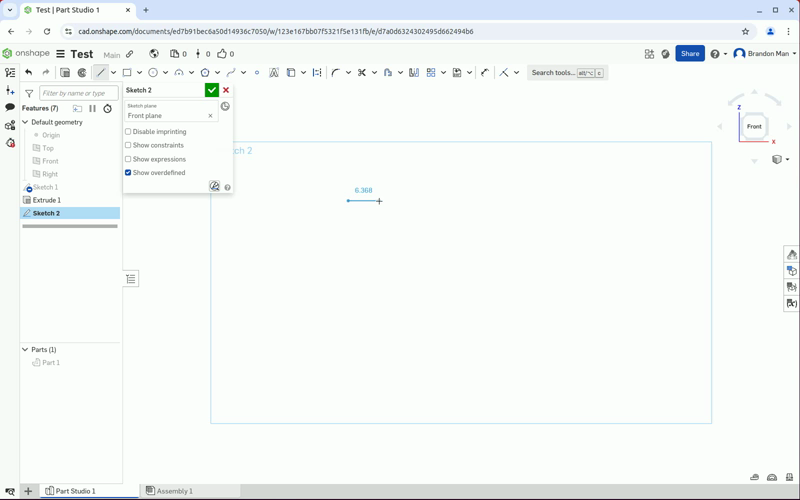
key_up(shift)
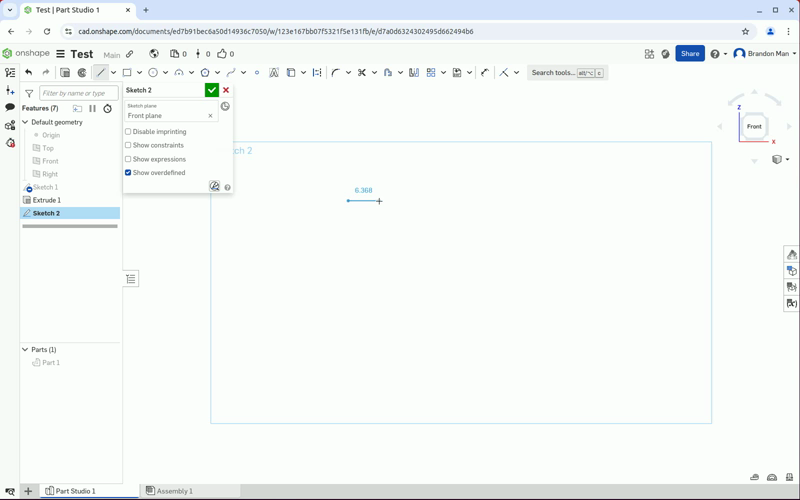
key_down(shift)
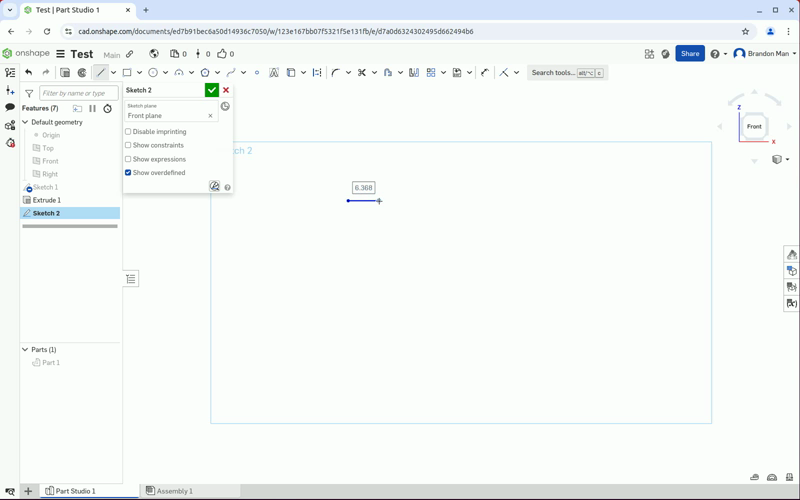
mouse_move(409, 200)
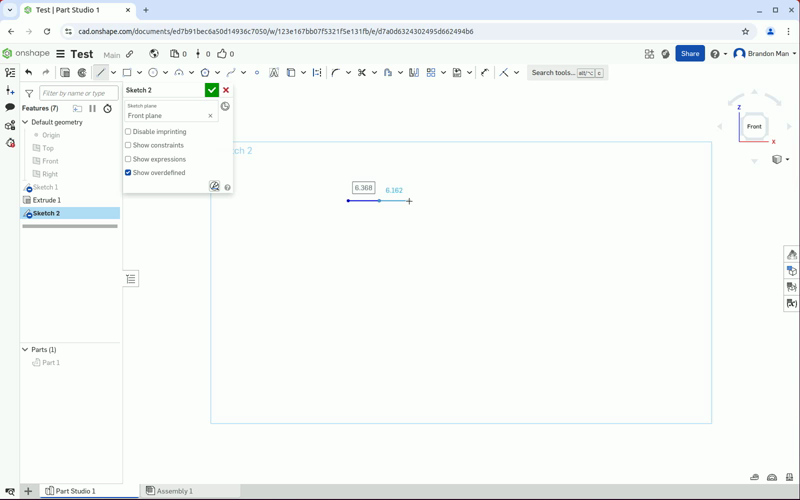
mouse_move(379, 169)
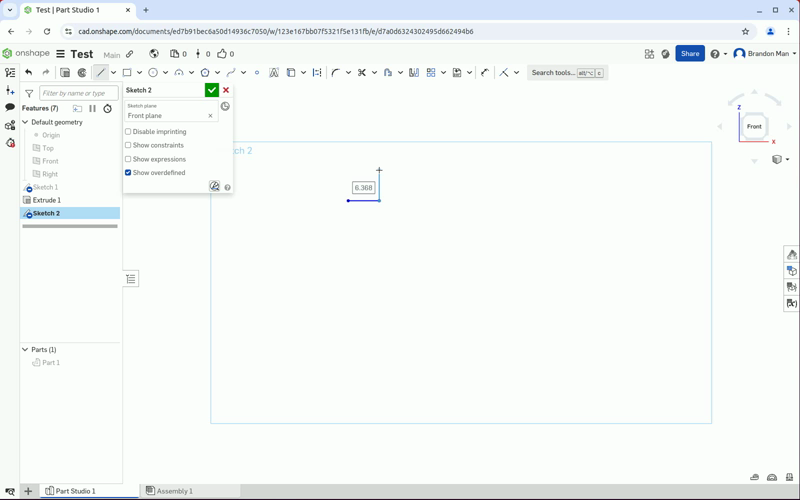
click(379, 169)
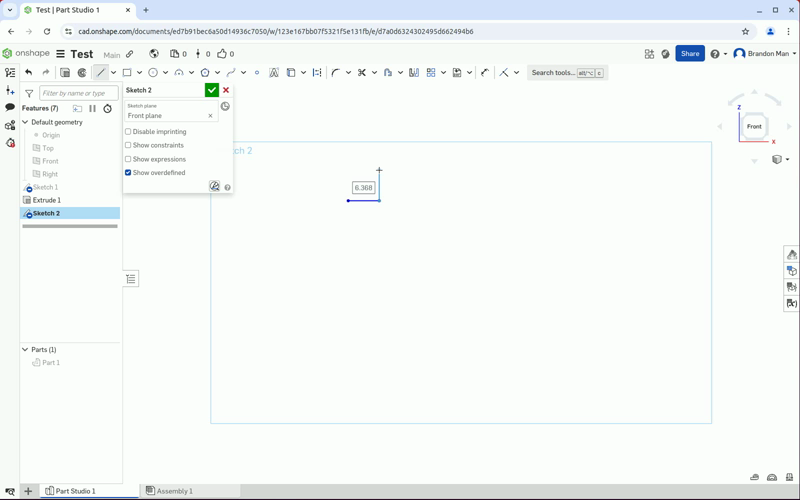
key_up(shift)
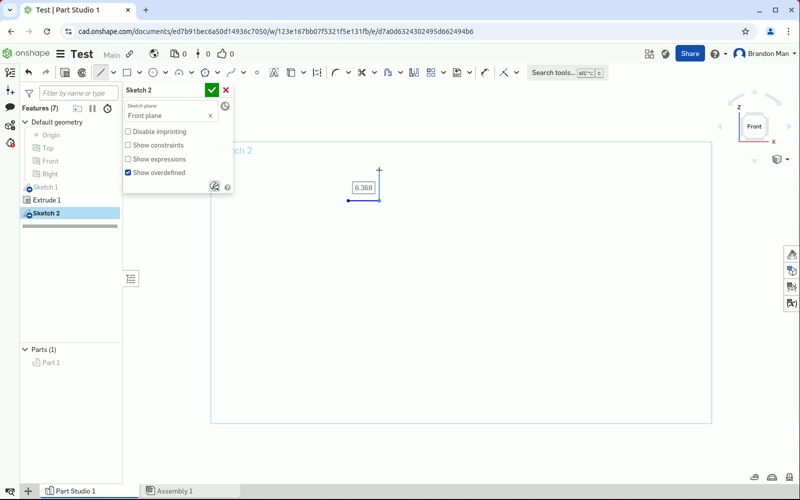
key_down(shift)
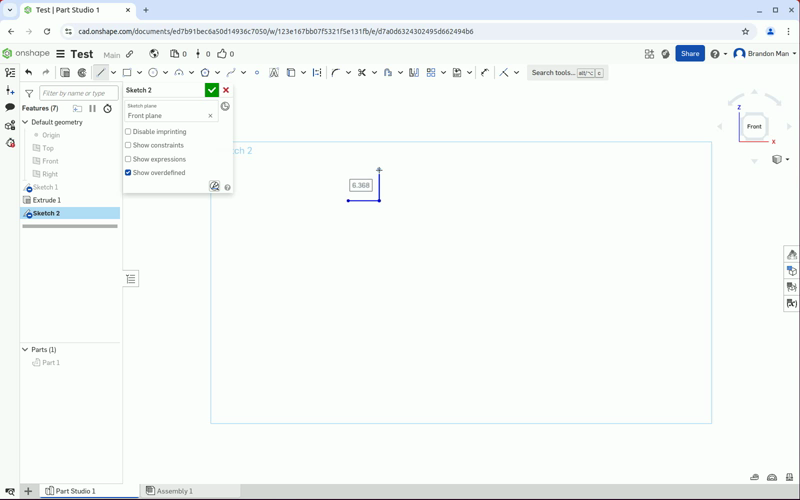
mouse_move(409, 169)
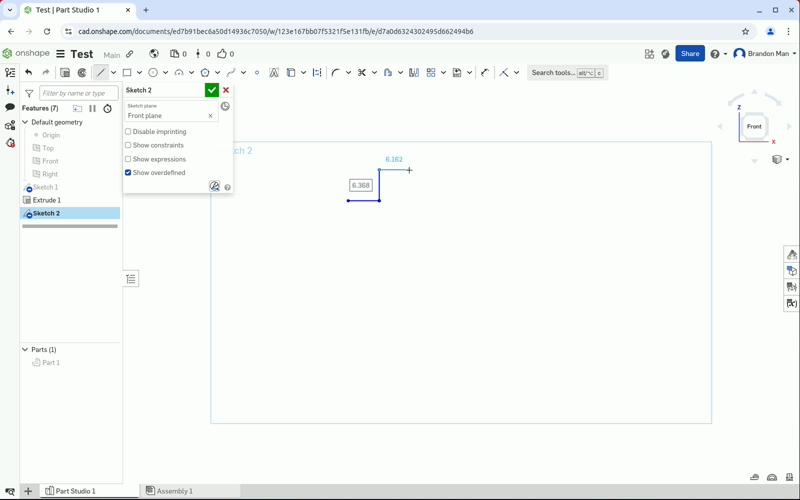
mouse_move(348, 169)
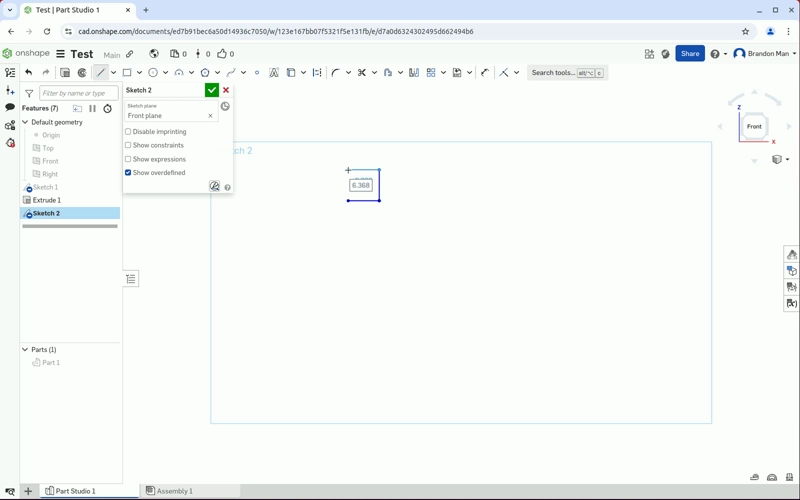
click(348, 169)
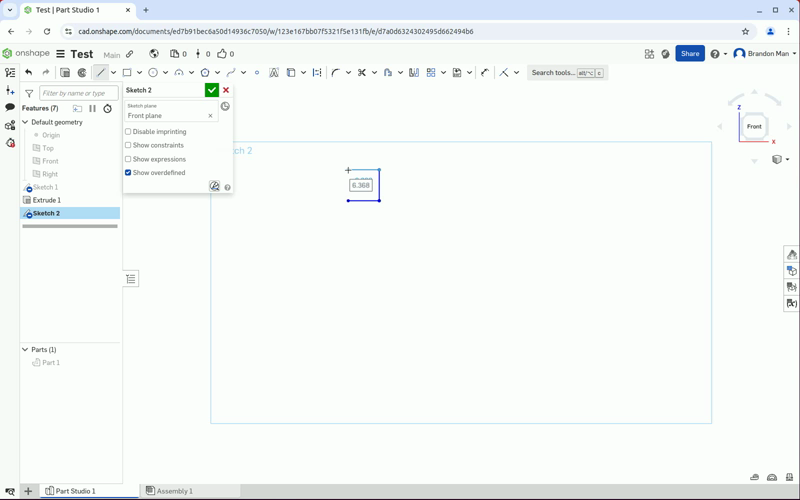
key_up(shift)
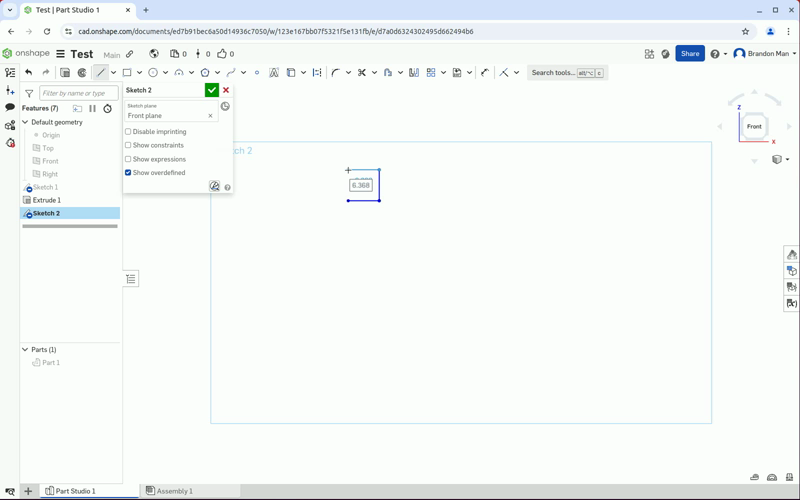
mouse_move(378, 169)
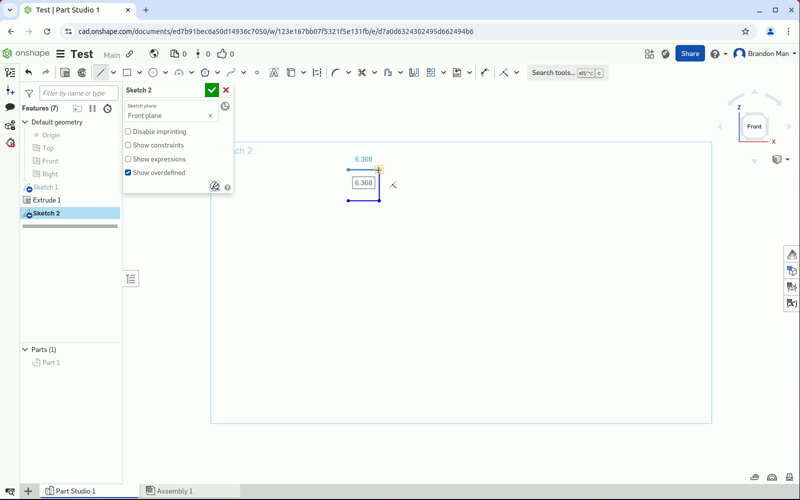
key_down(shift)
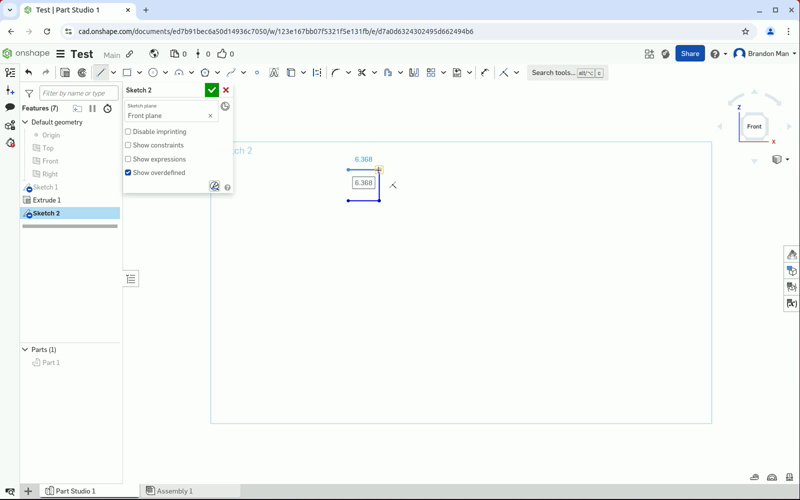
mouse_move(348, 200)
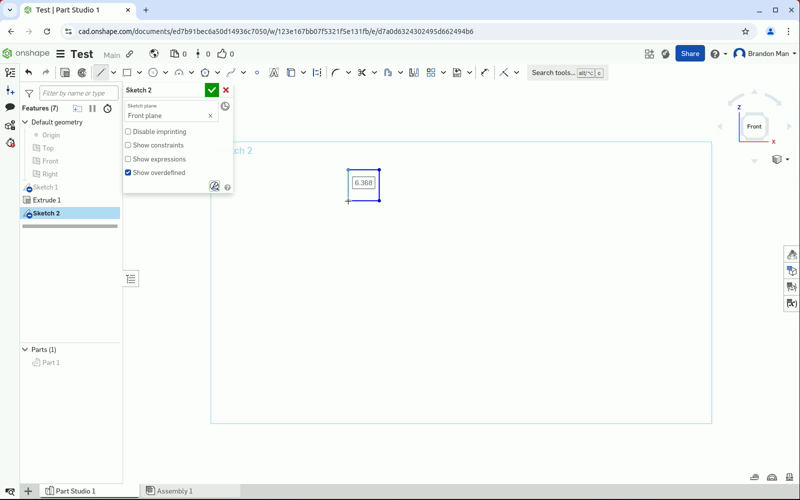
key_up(shift)
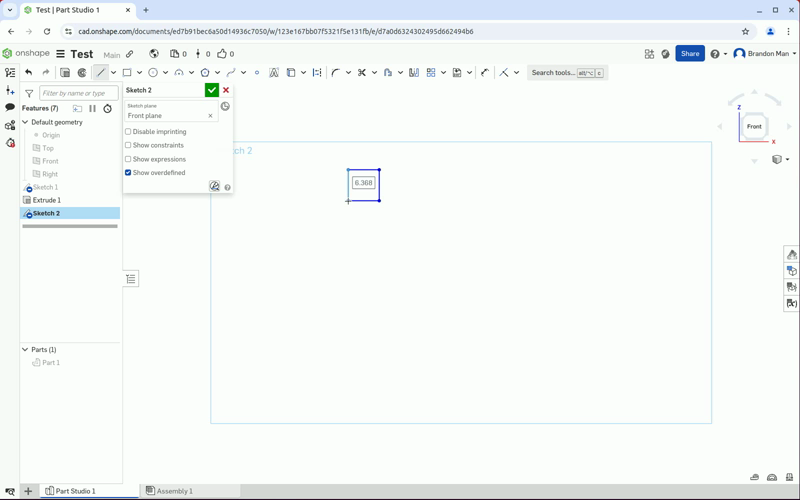
click(348, 200)
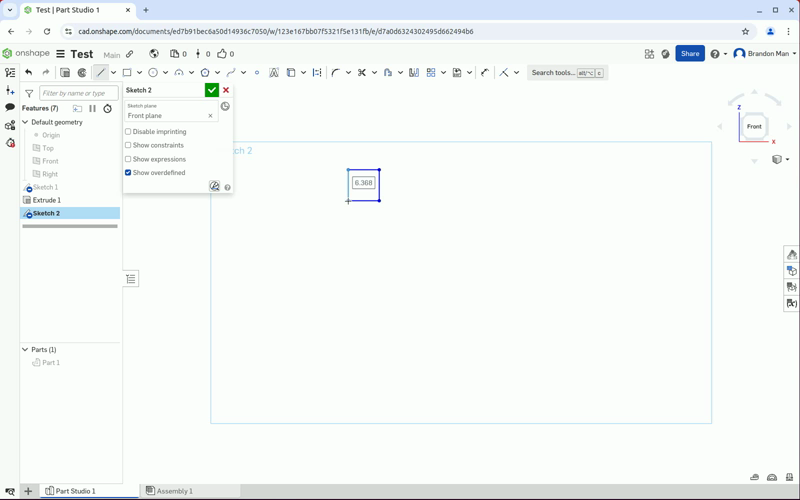
key(esc)
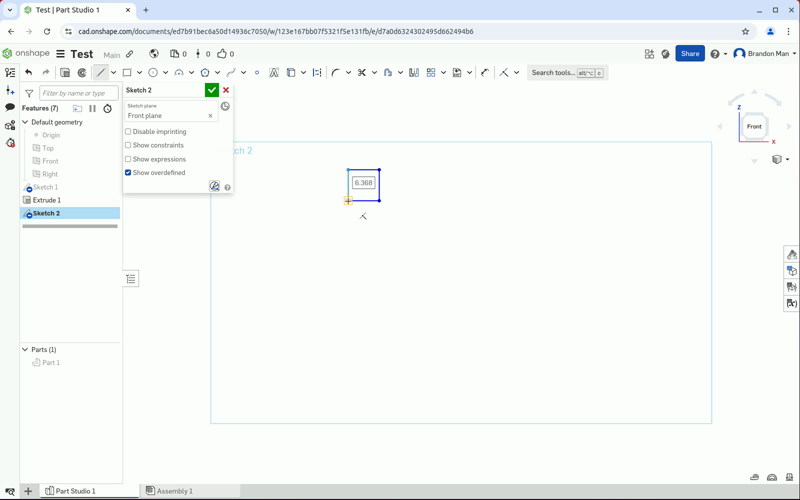
mouse_move(368, 186)
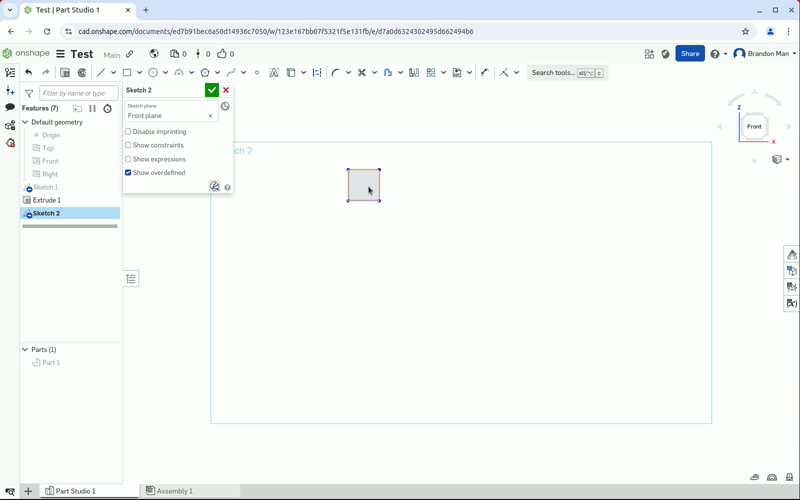
scroll(6)
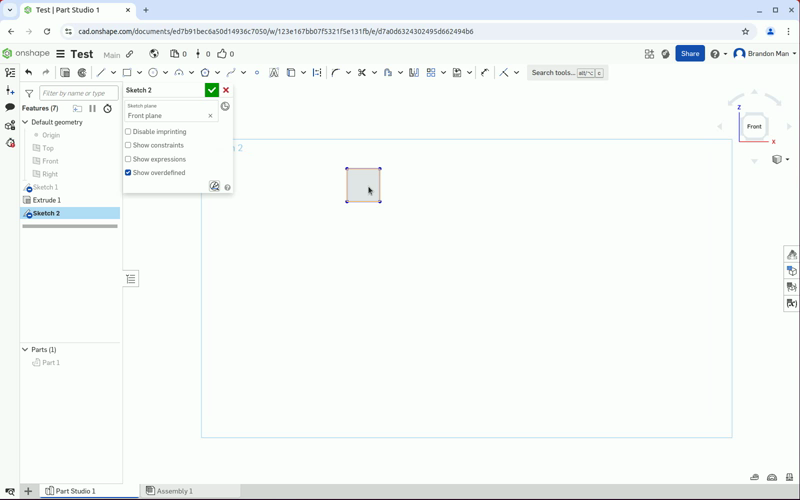
scroll(6)
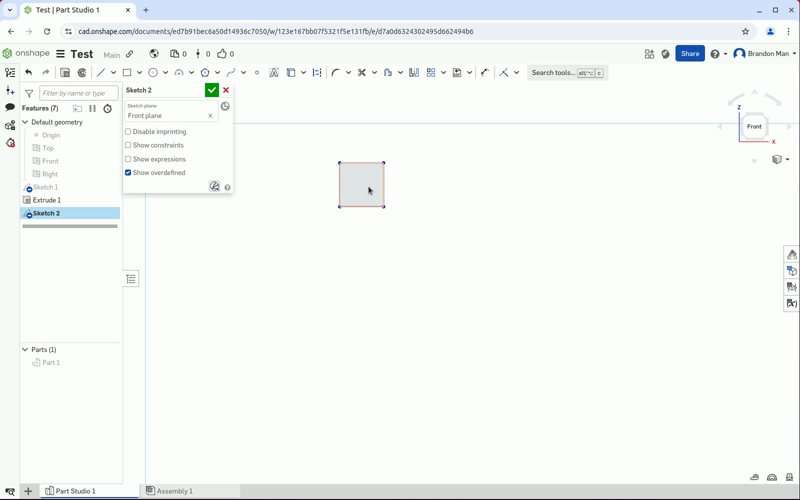
scroll(6)
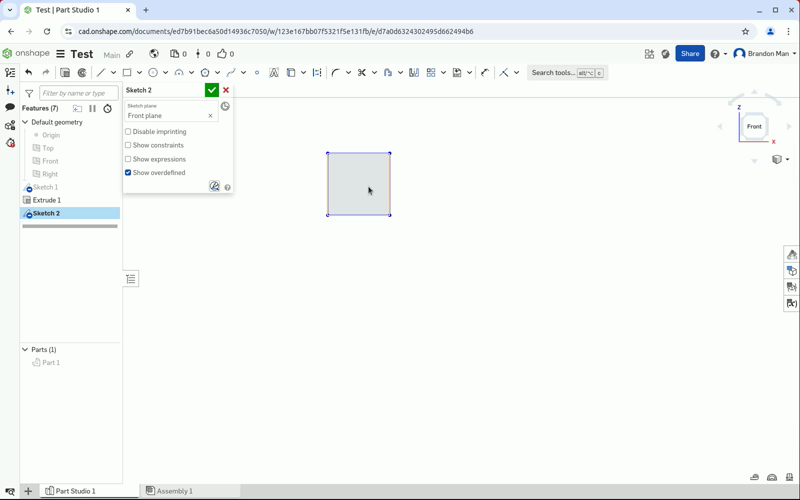
scroll(6)
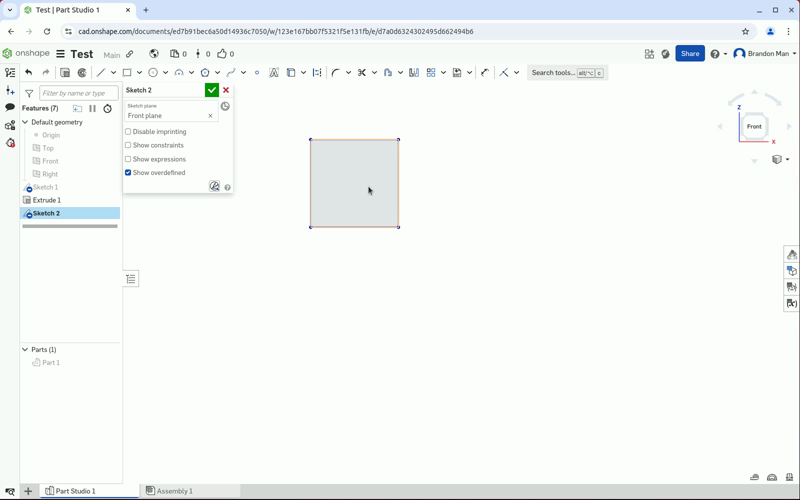
scroll(6)
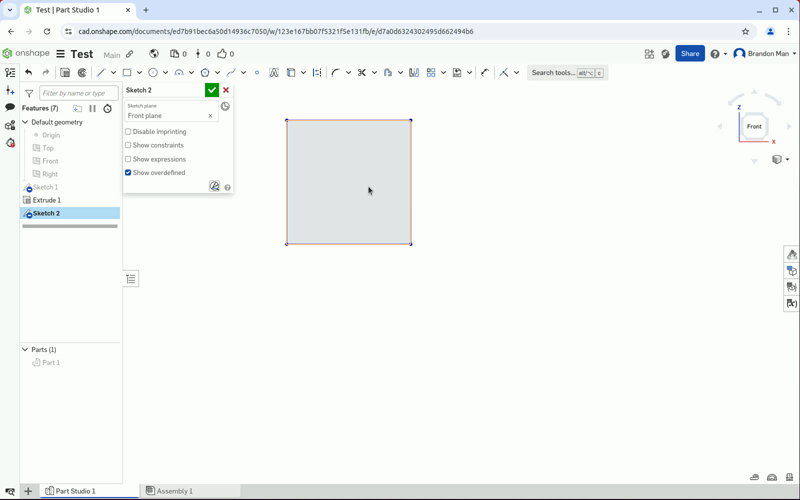
scroll(6)
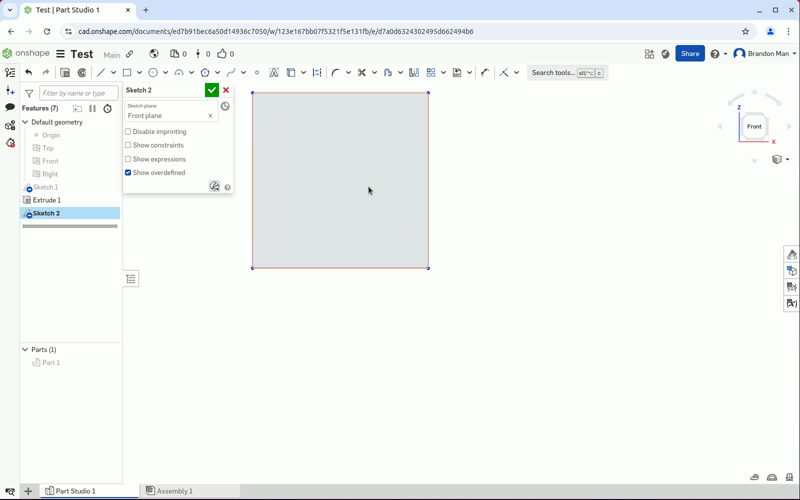
scroll(6)
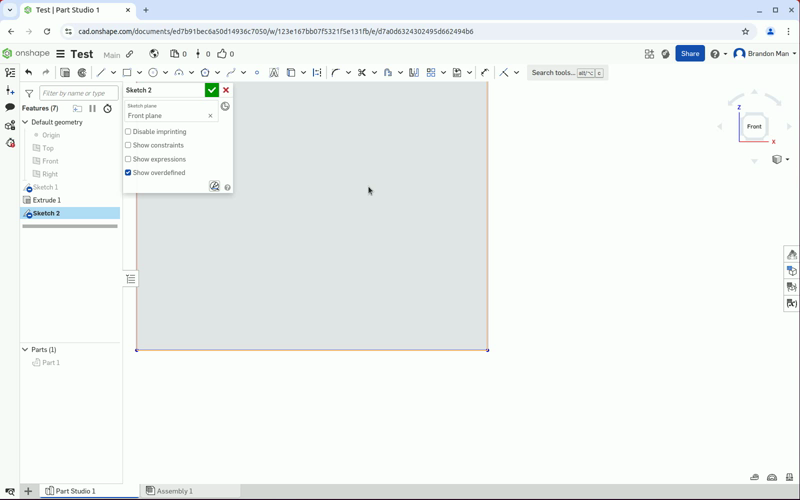
click(368, 186)
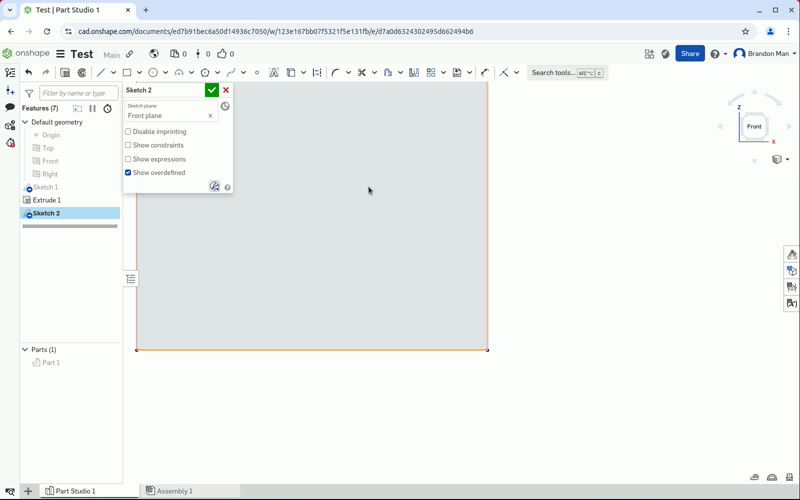
scroll(-6)
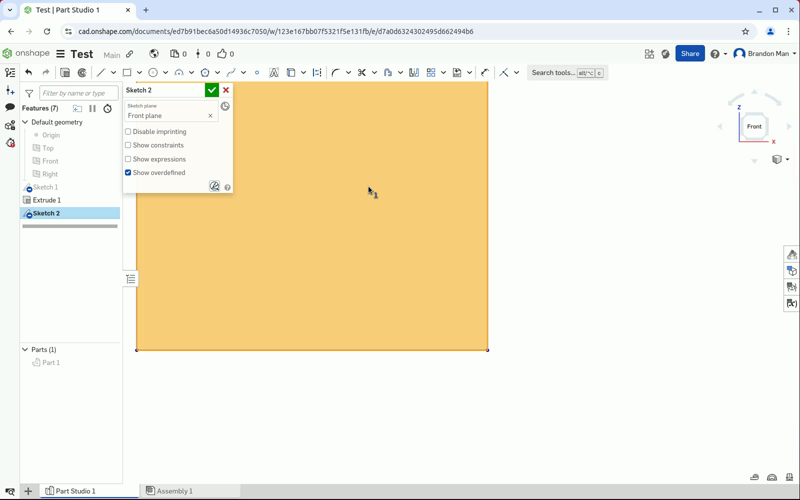
scroll(-6)
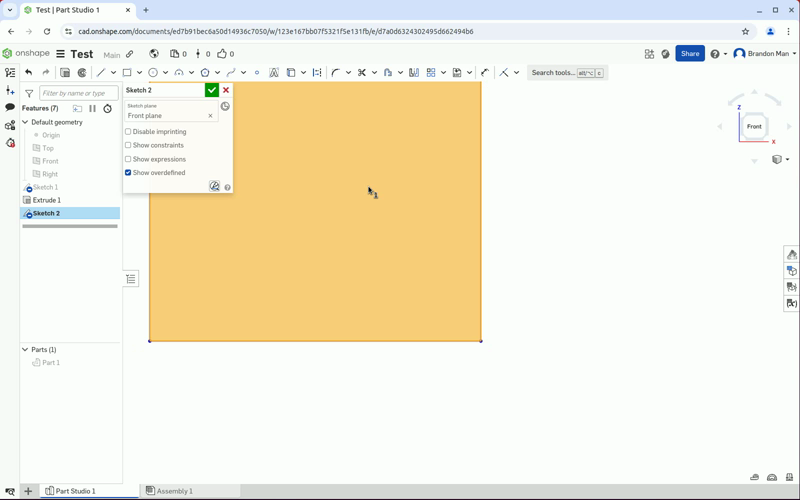
scroll(-6)
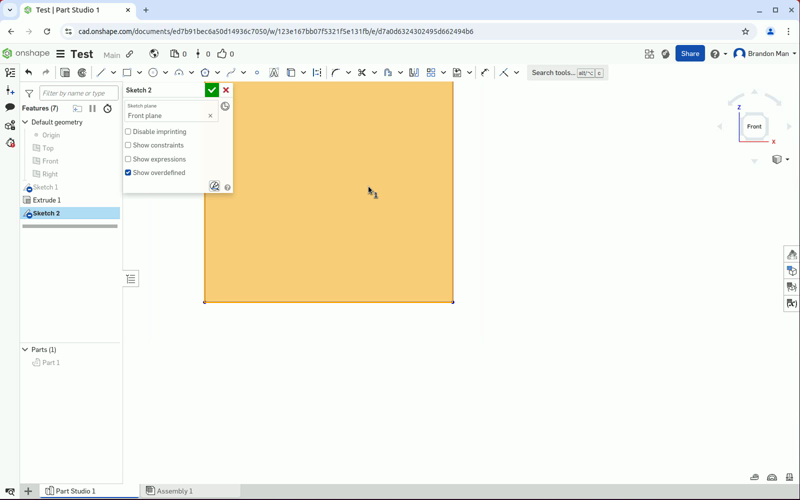
scroll(-6)
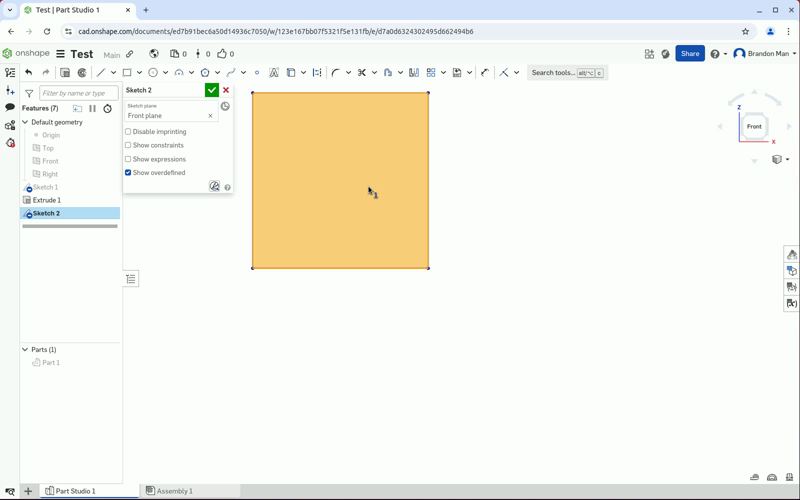
scroll(-6)
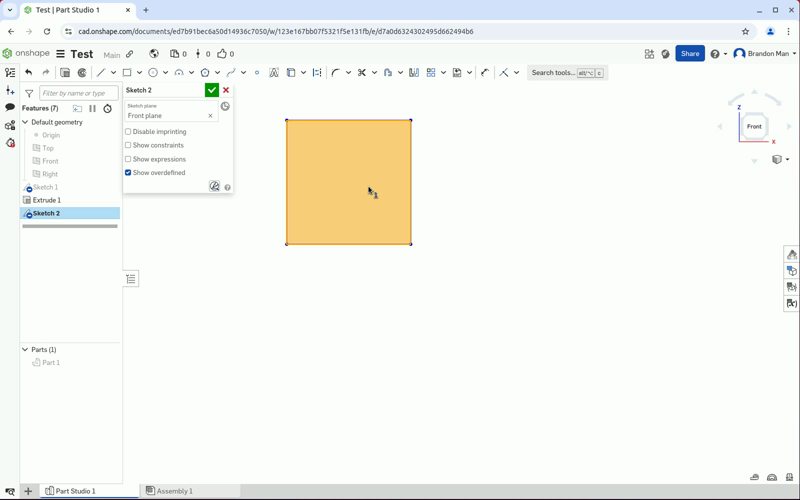
scroll(-6)
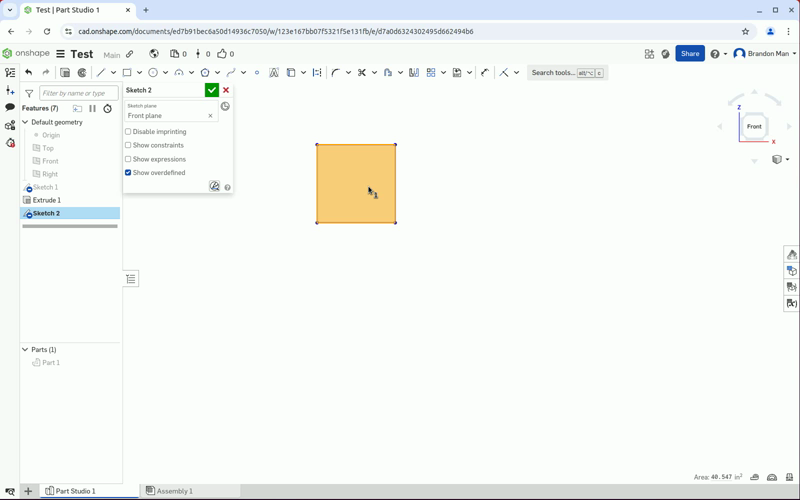
scroll(-6)
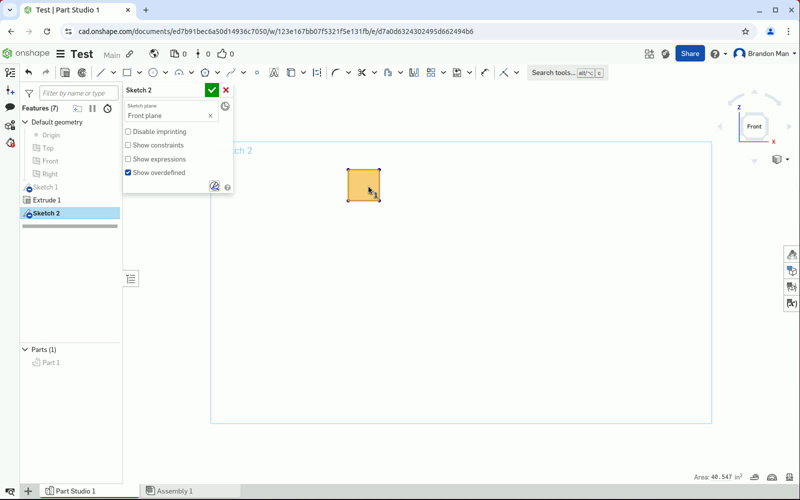
mouse_move(73, 352)
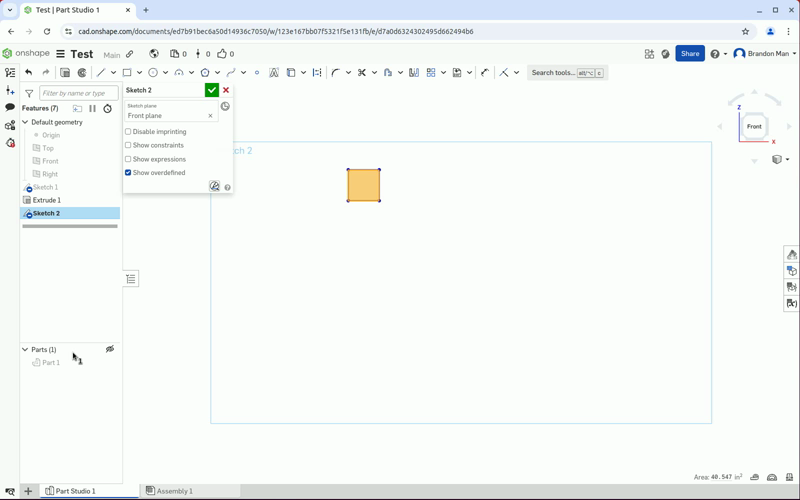
key(shift+y)
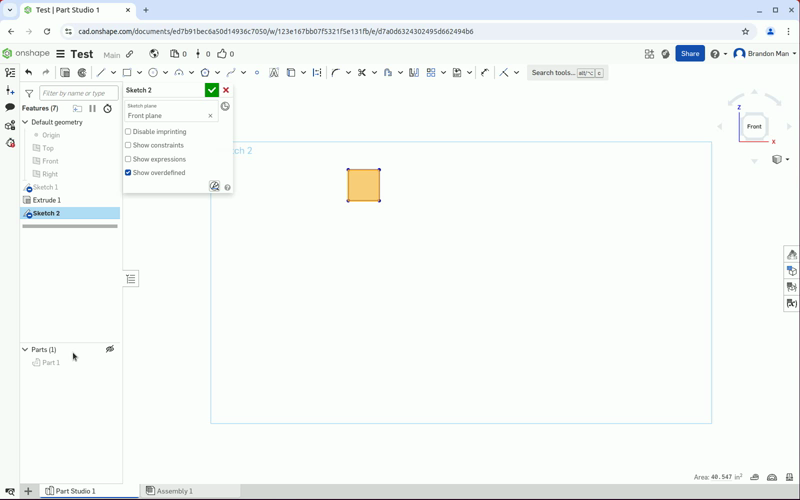
key(shift+e)
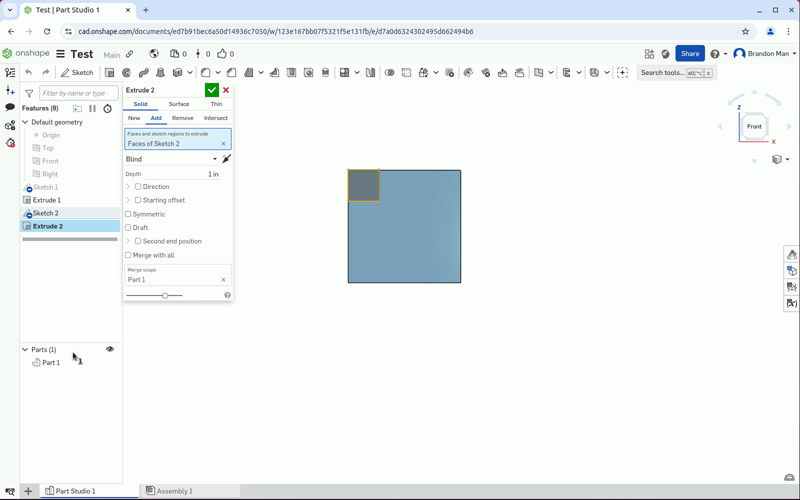
mouse_move(143, 106)
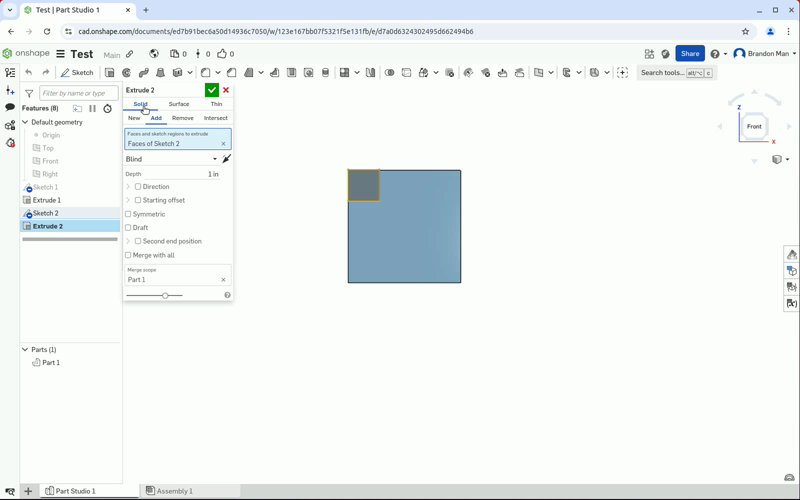
click(143, 106)
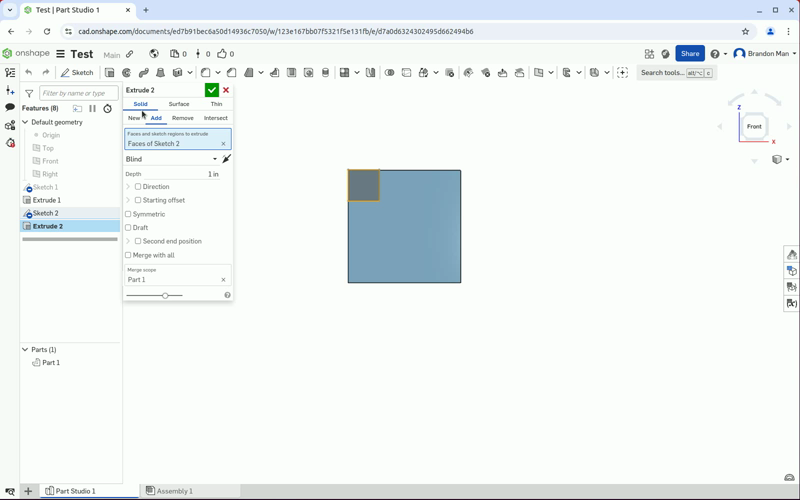
mouse_move(137, 120)
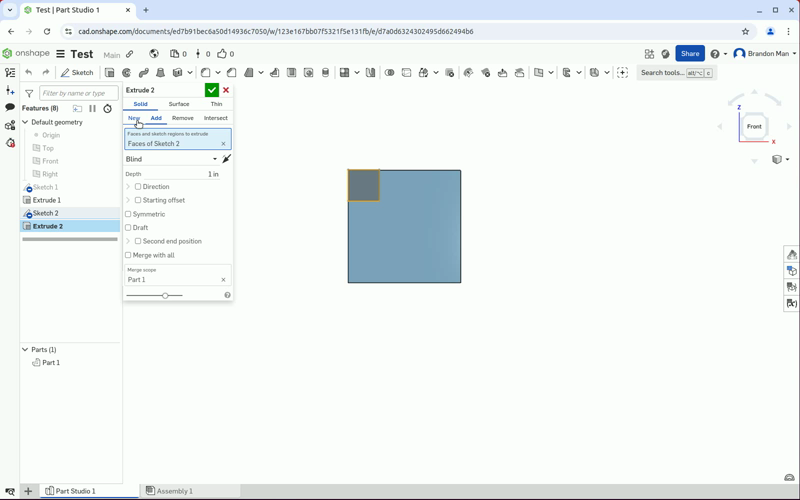
click(137, 120)
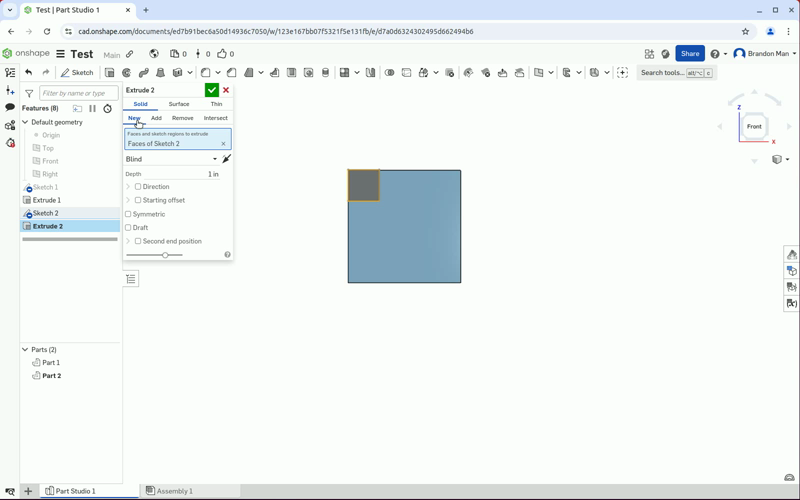
key(tab, 4)
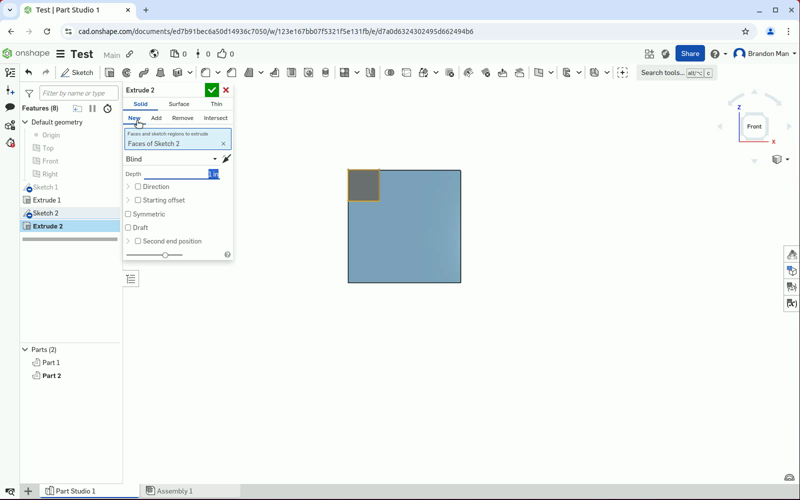
text(6.258)
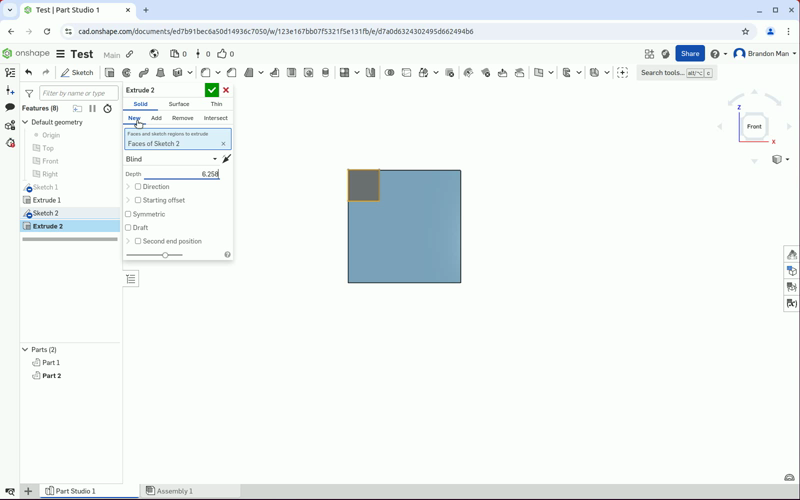
key(enter)
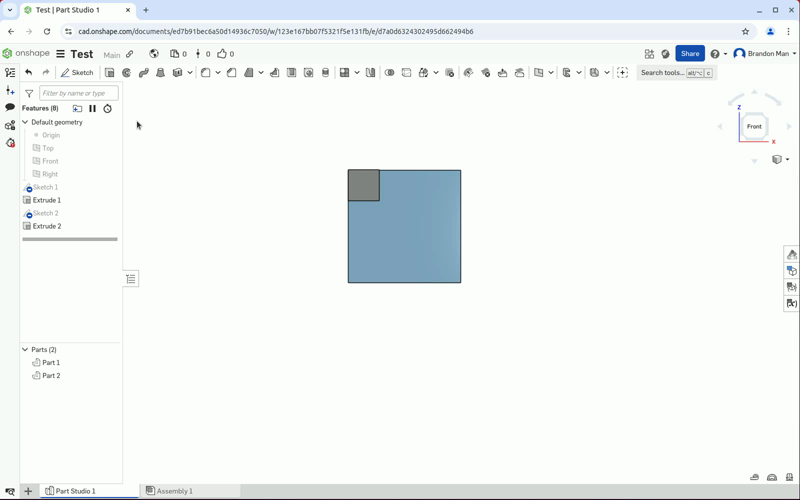
key(shift+h)
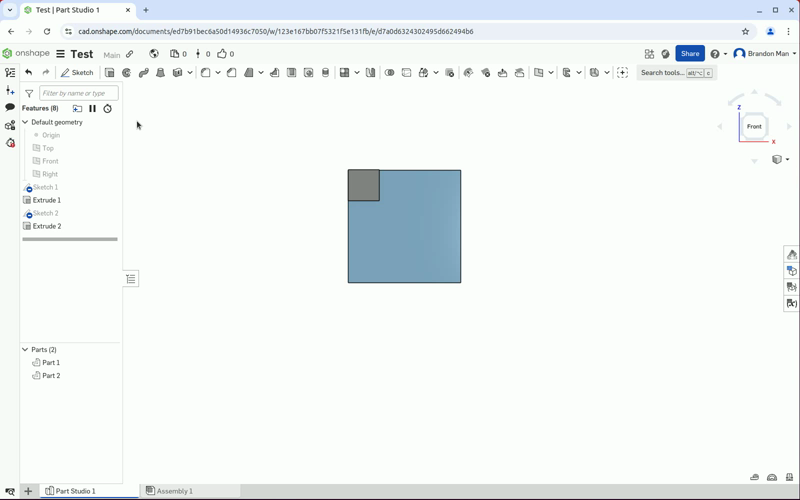
key(shift+h)
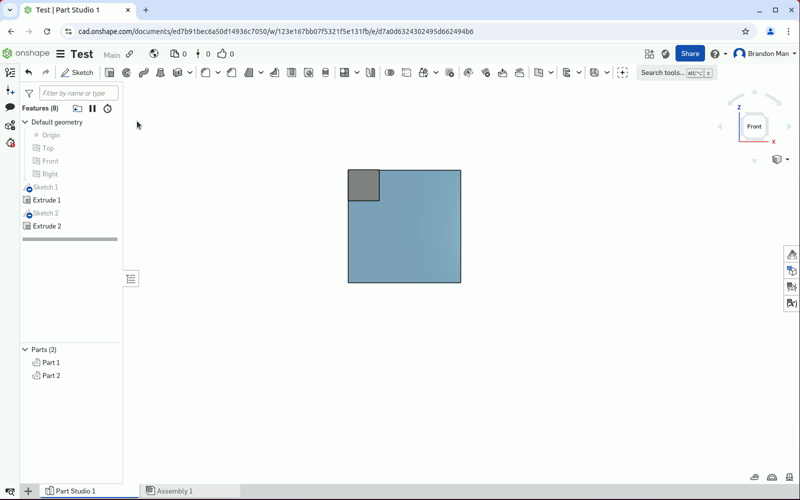
mouse_move(73, 189)
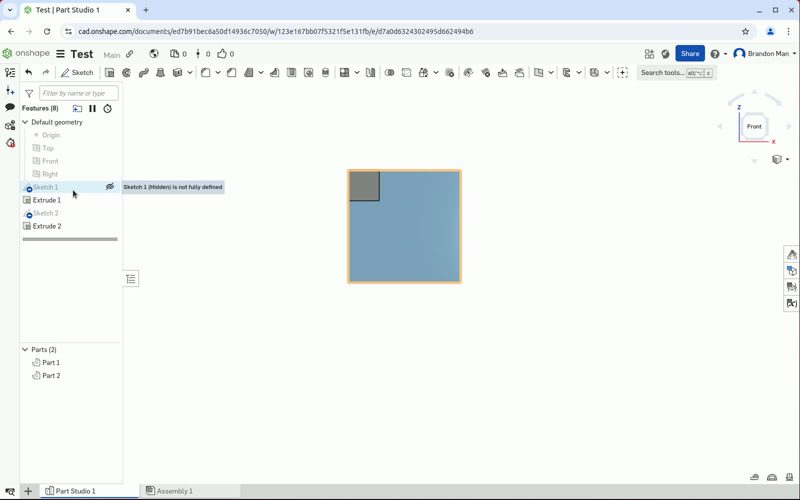
click(73, 189)
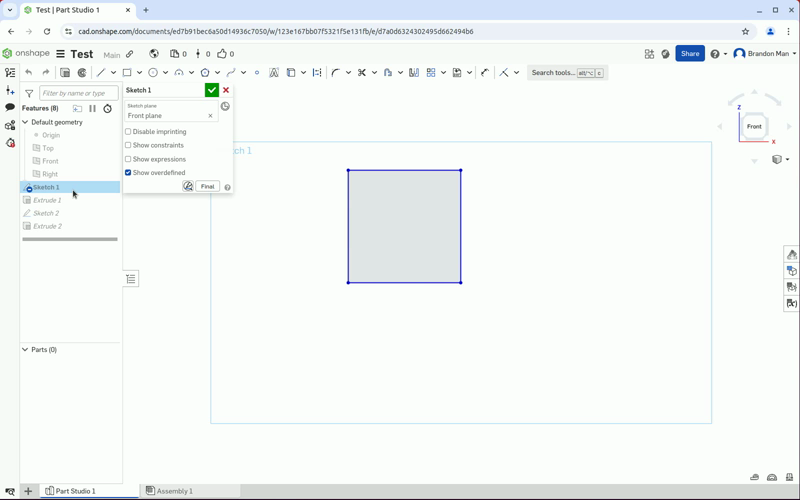
mouse_move(229, 92)
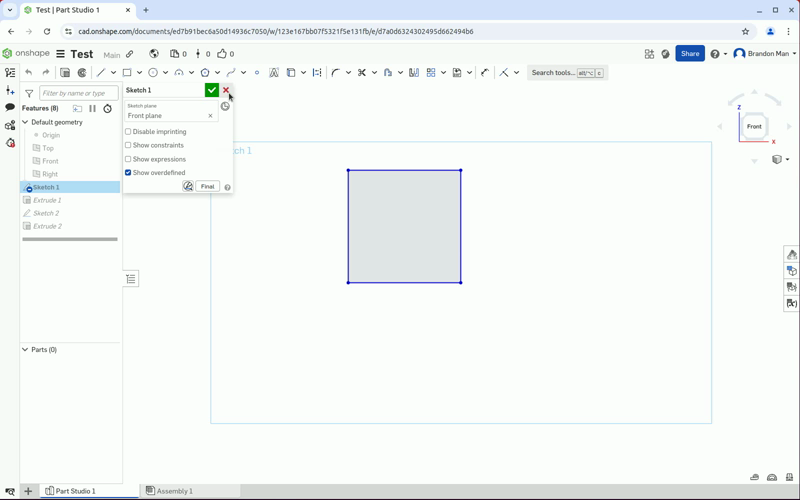
click(229, 92)
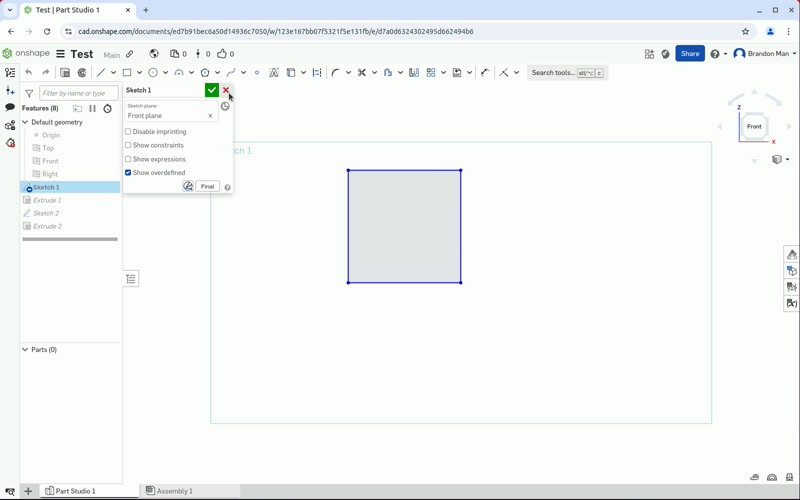
key(shift+s)
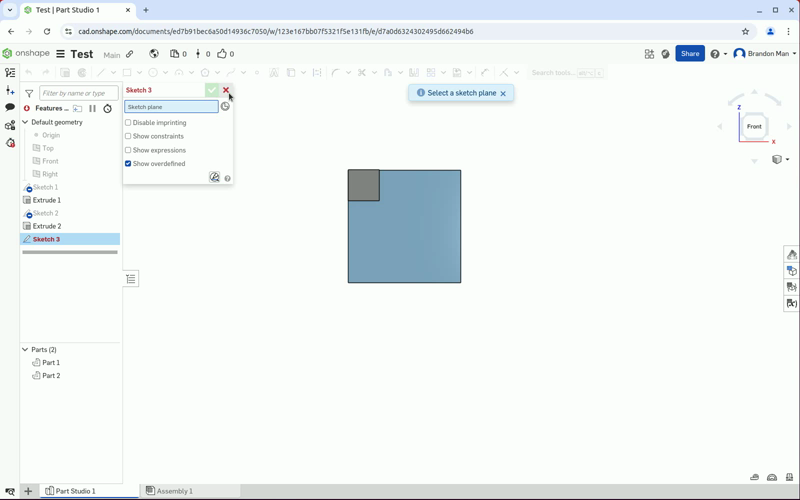
mouse_move(73, 163)
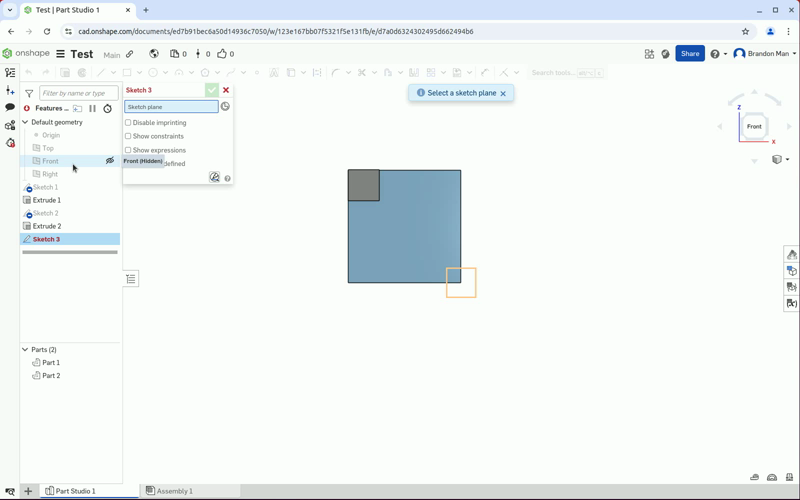
click(73, 163)
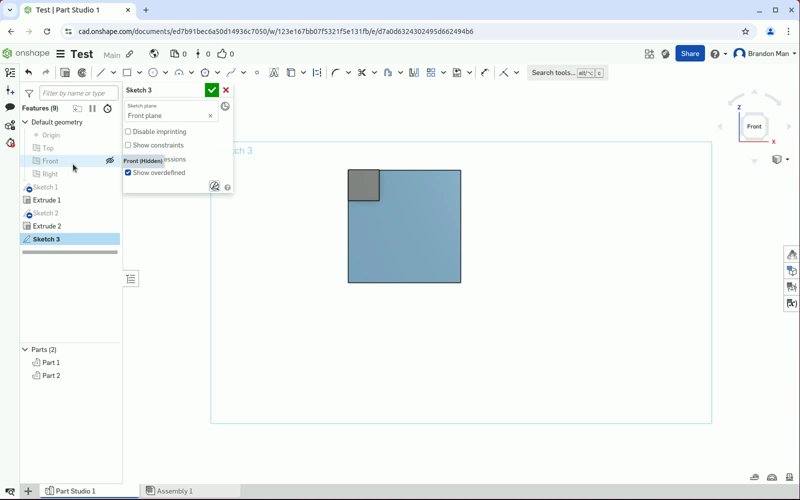
mouse_move(73, 352)
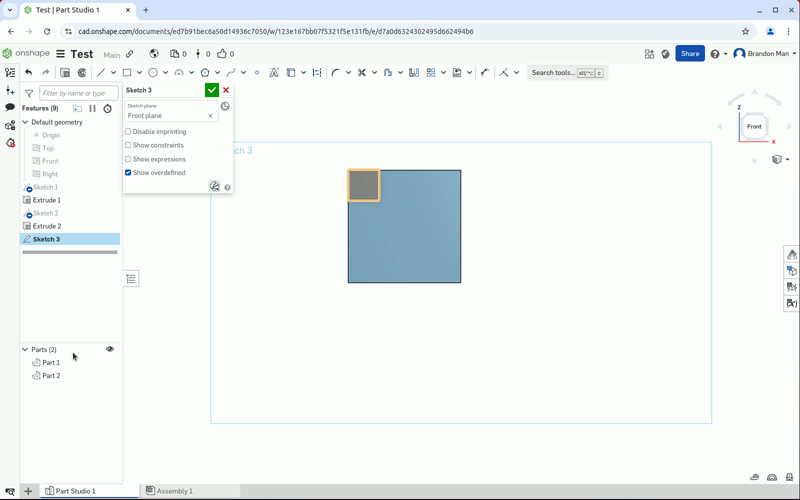
key(y)
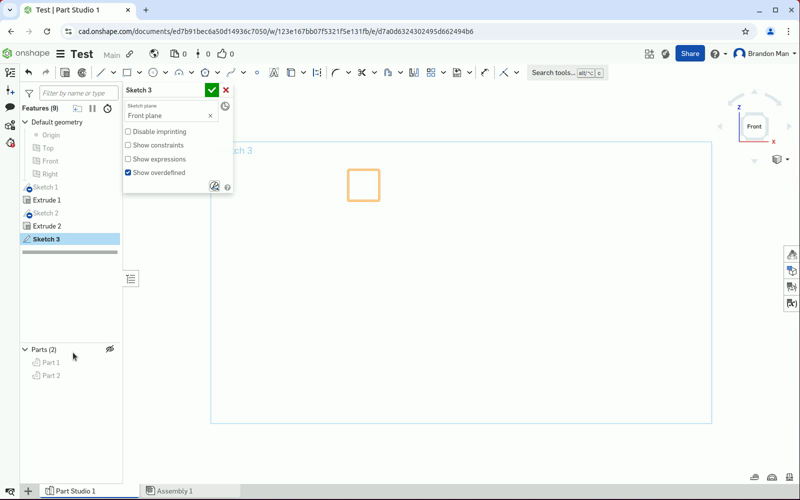
key(l)
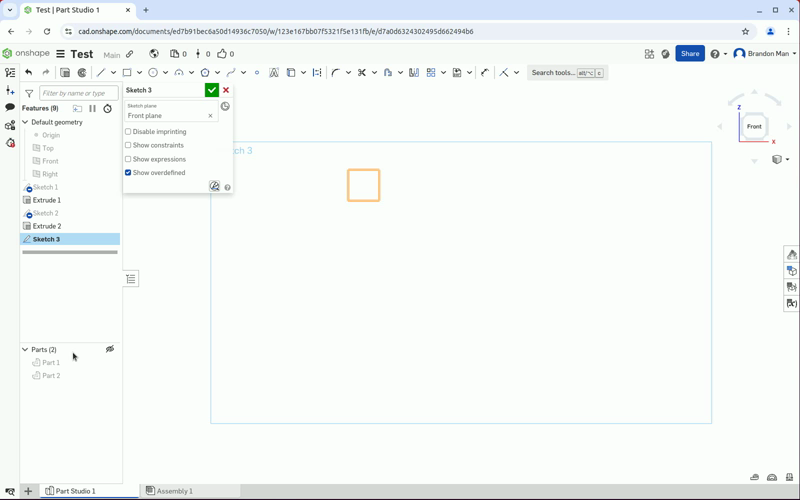
key_down(shift)
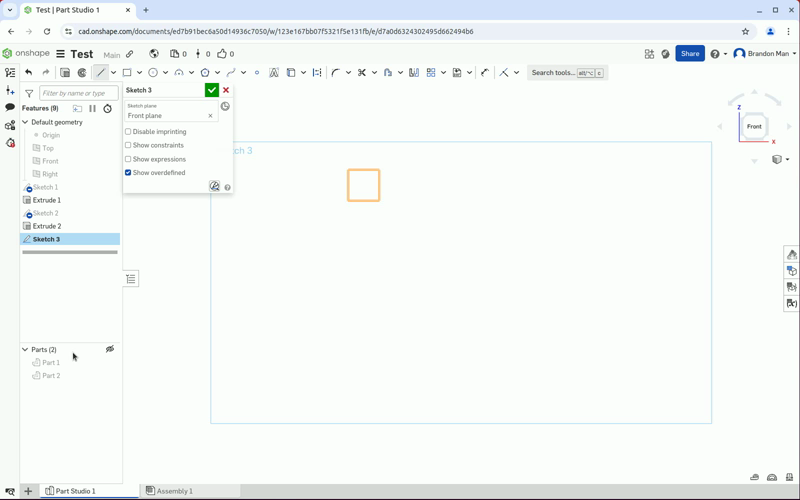
mouse_move(430, 282)
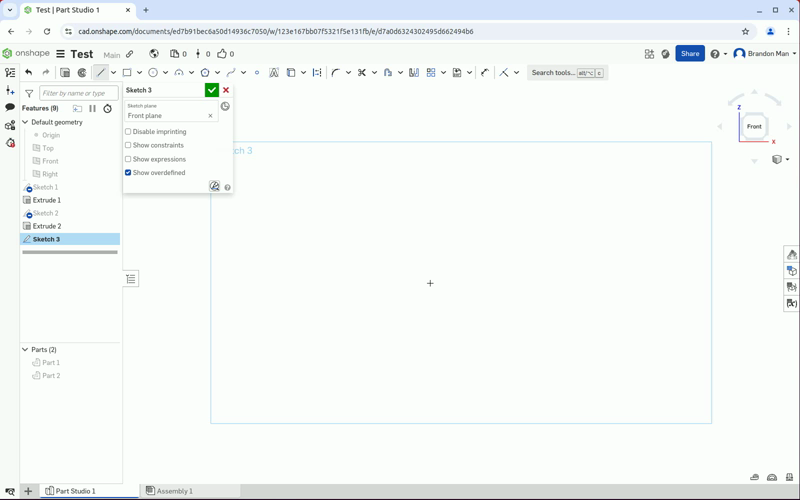
click(430, 282)
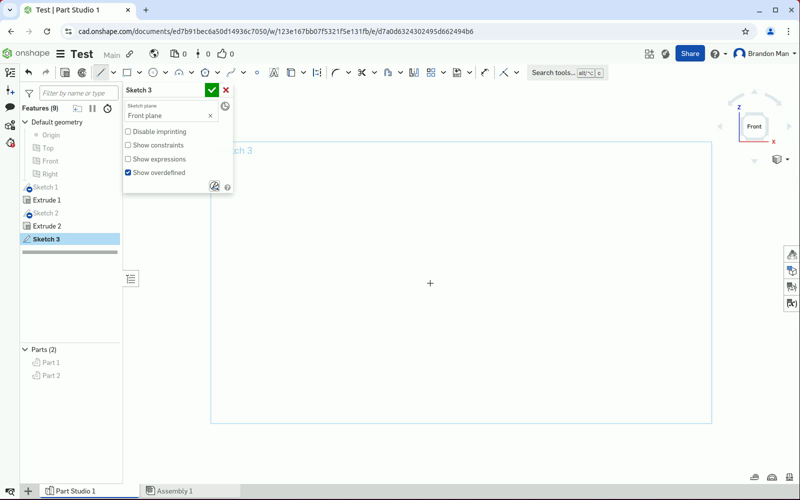
key_up(shift)
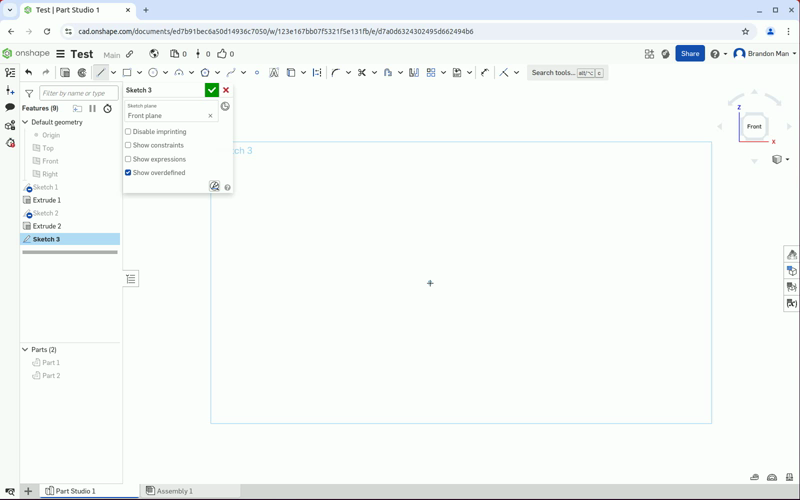
key_down(shift)
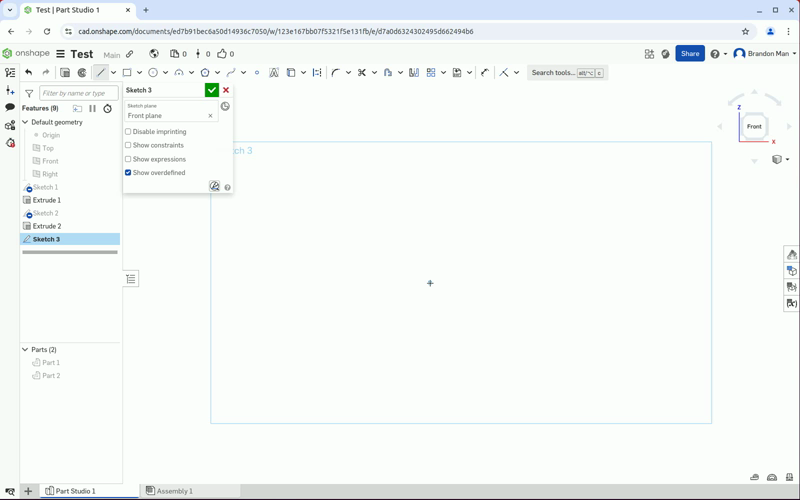
mouse_move(460, 282)
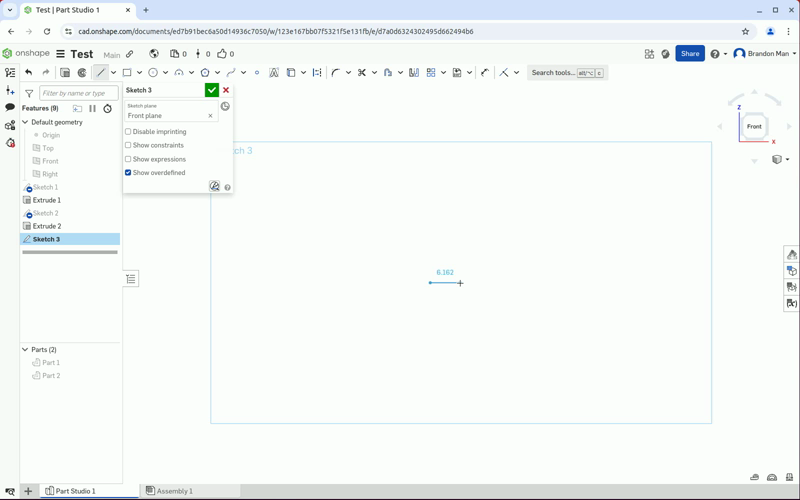
mouse_move(461, 282)
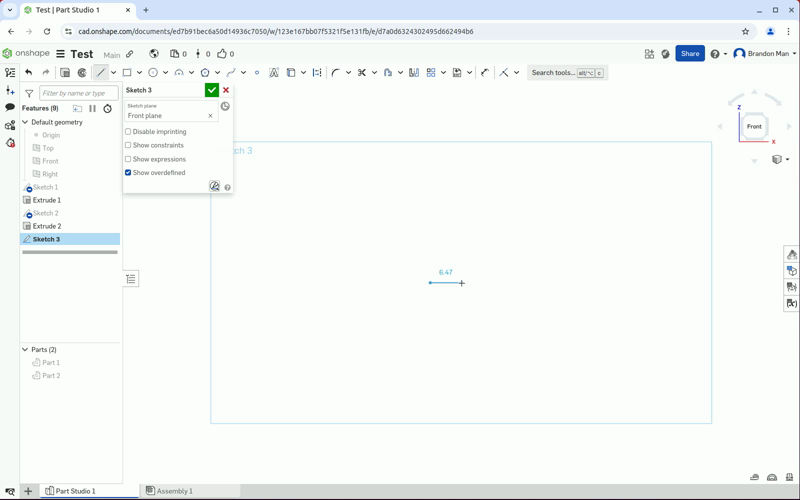
click(461, 282)
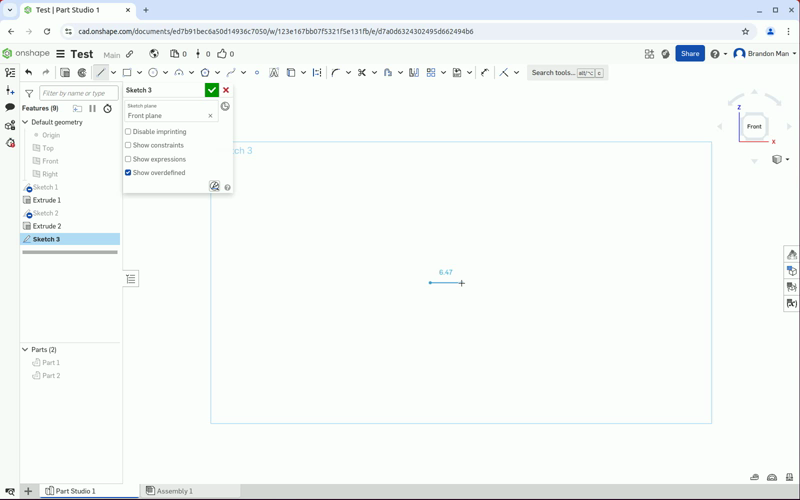
key_up(shift)
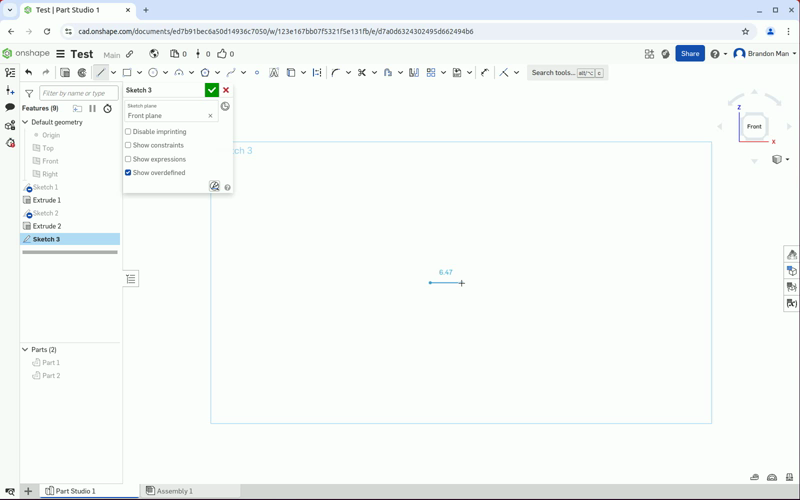
key_down(shift)
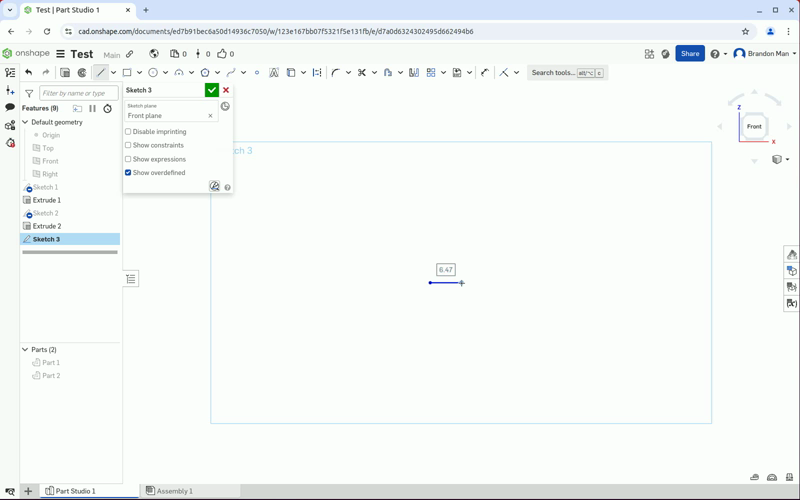
mouse_move(491, 282)
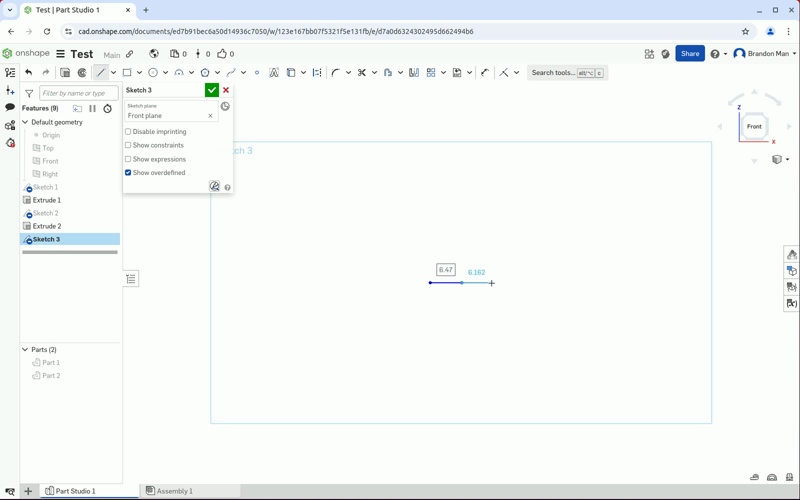
mouse_move(461, 251)
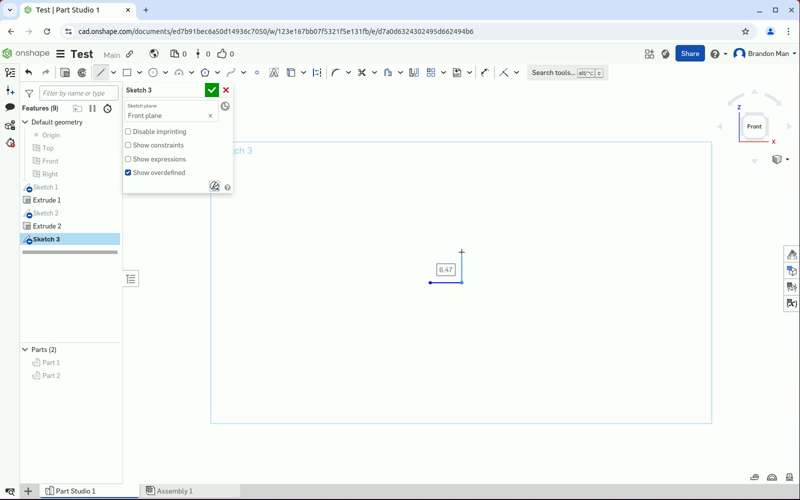
click(461, 251)
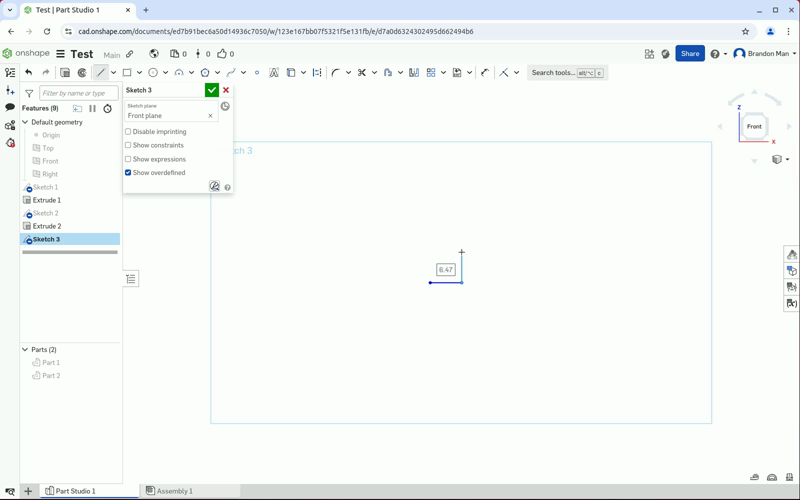
key_up(shift)
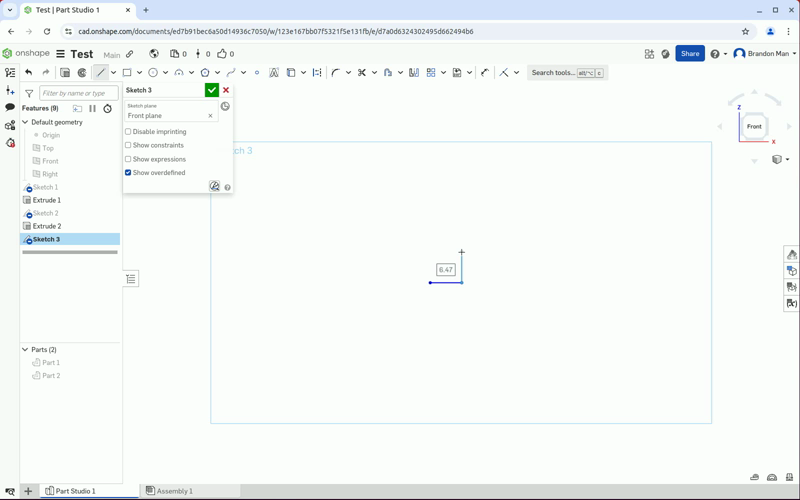
key_down(shift)
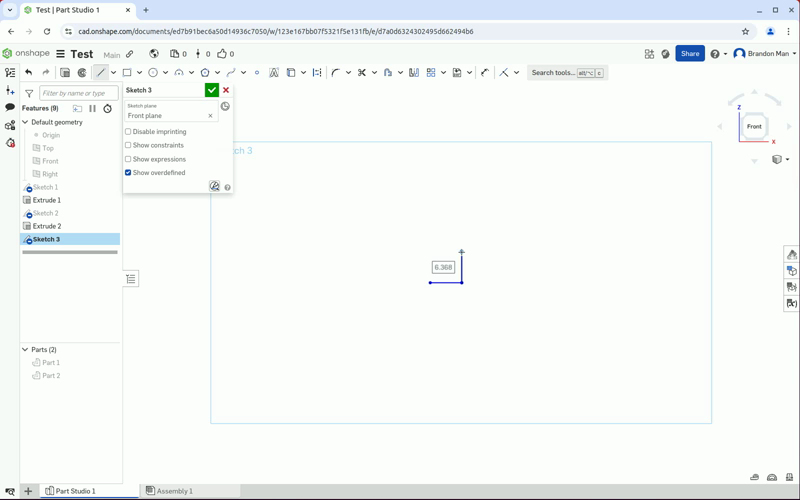
mouse_move(491, 251)
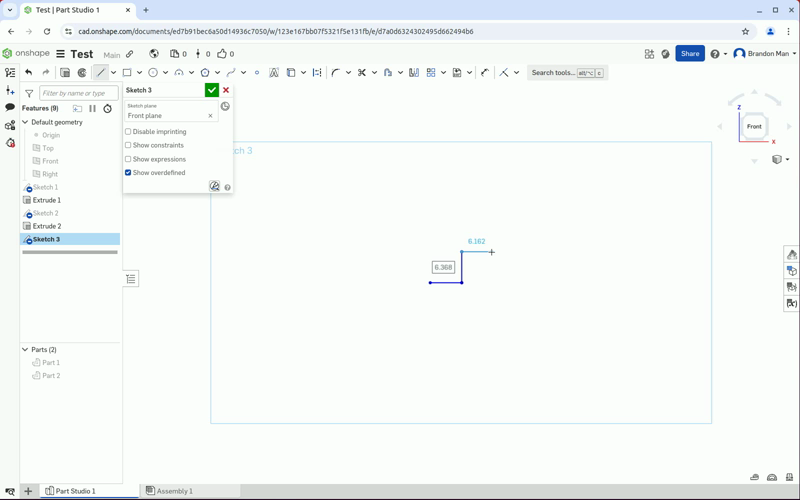
mouse_move(430, 251)
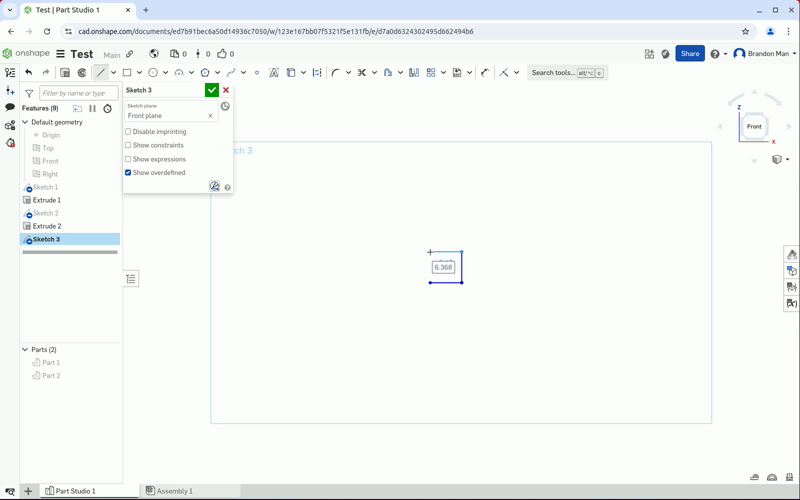
click(430, 251)
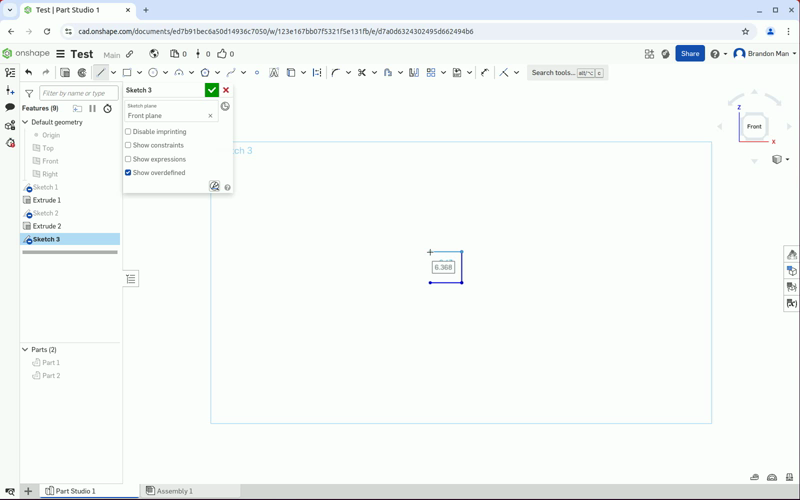
key_up(shift)
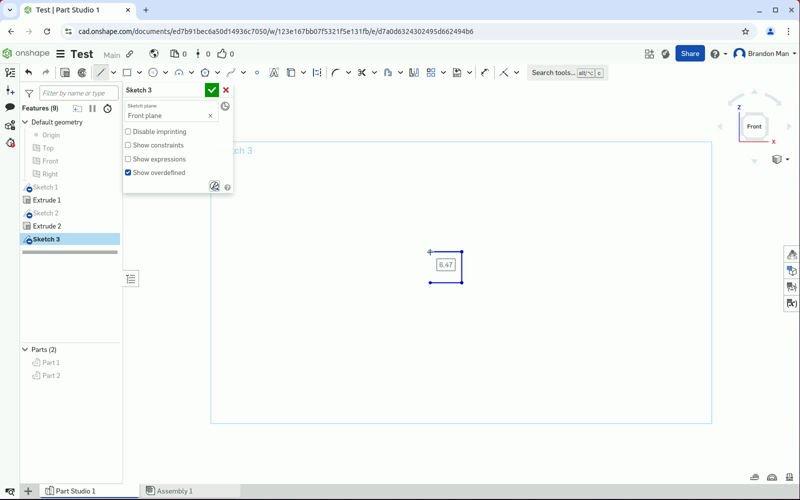
mouse_move(460, 251)
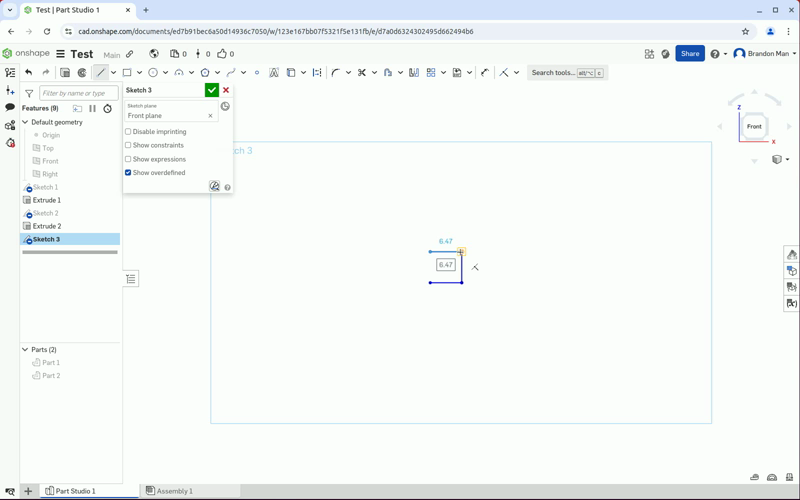
key_down(shift)
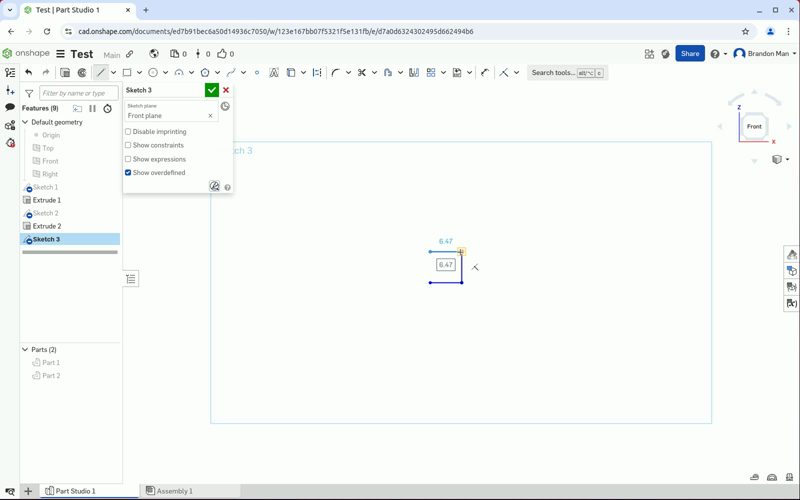
mouse_move(430, 282)
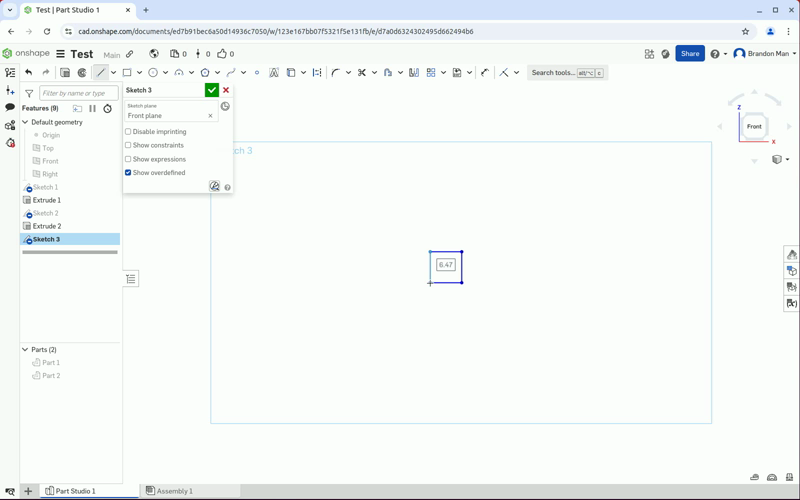
key_up(shift)
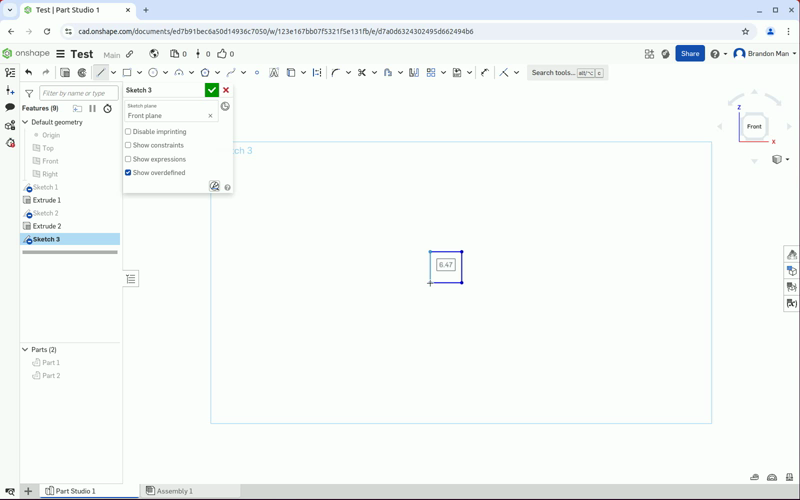
click(430, 282)
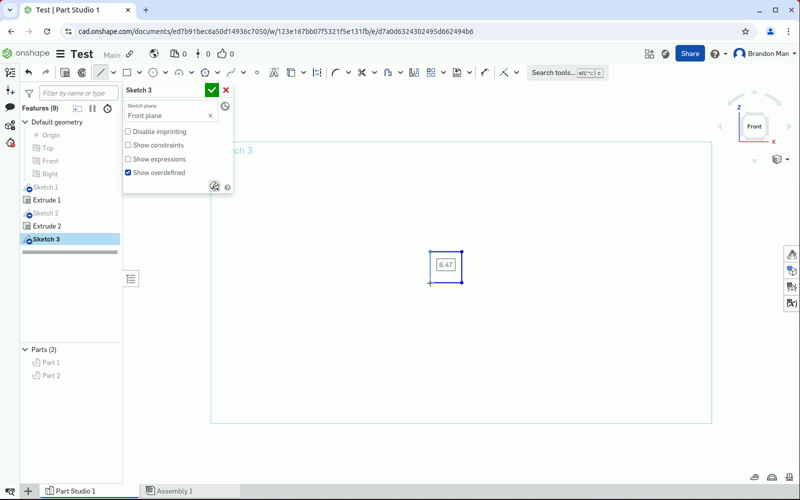
key(esc)
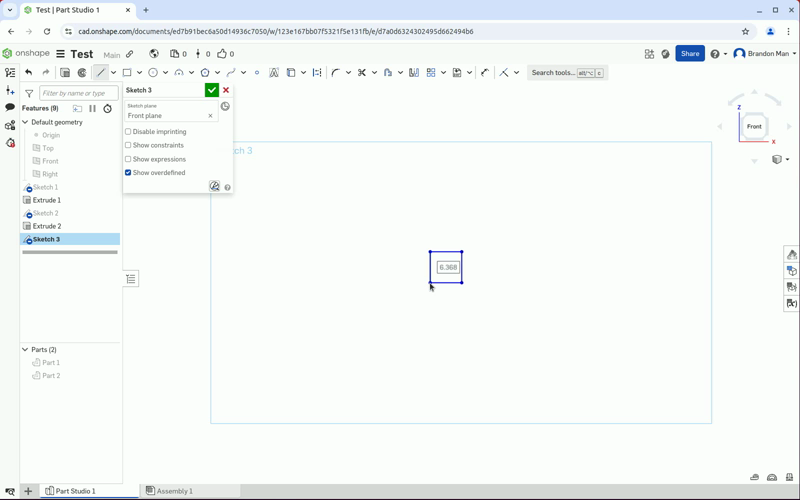
mouse_move(453, 266)
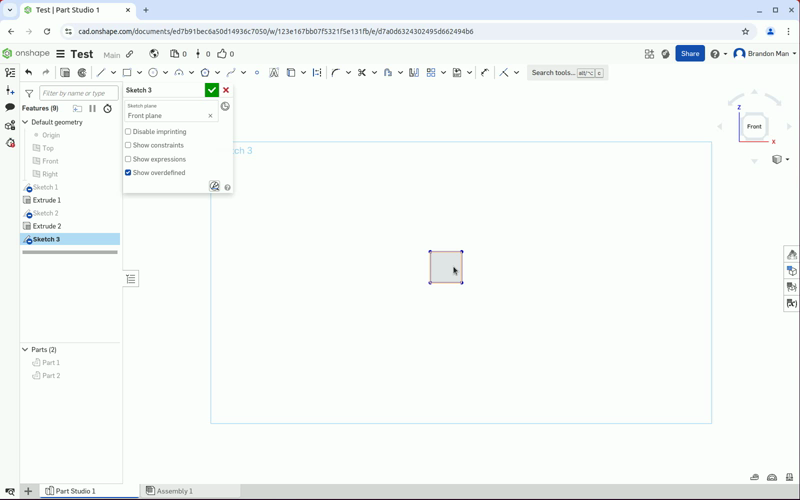
scroll(6)
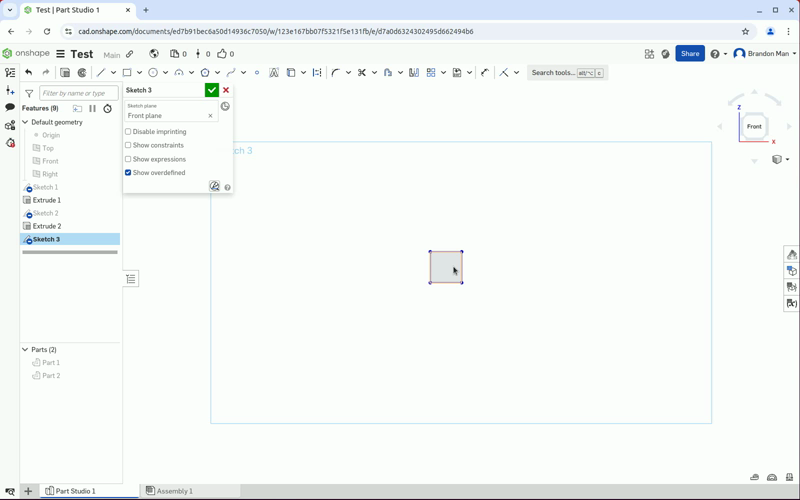
scroll(6)
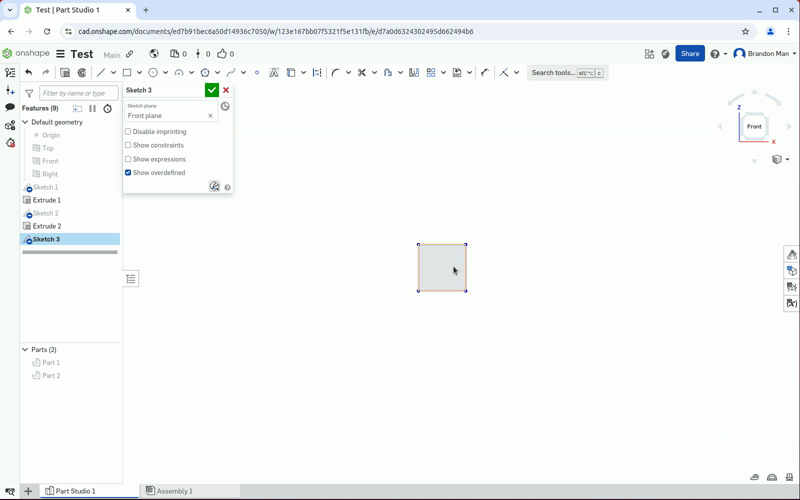
scroll(6)
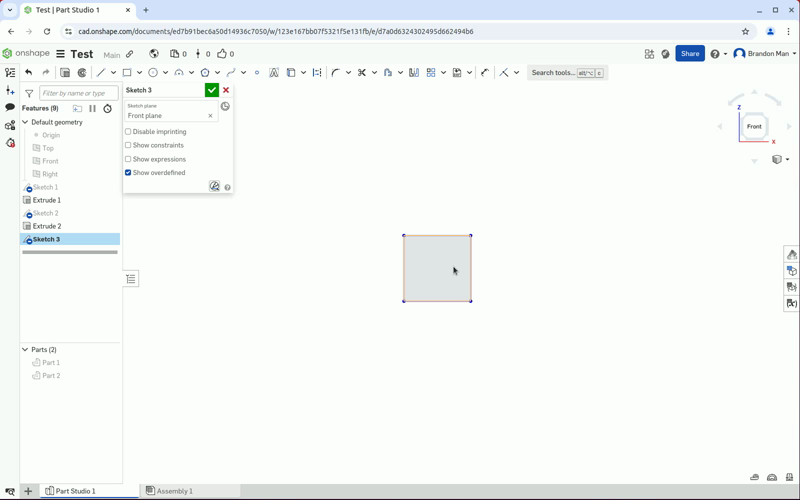
scroll(6)
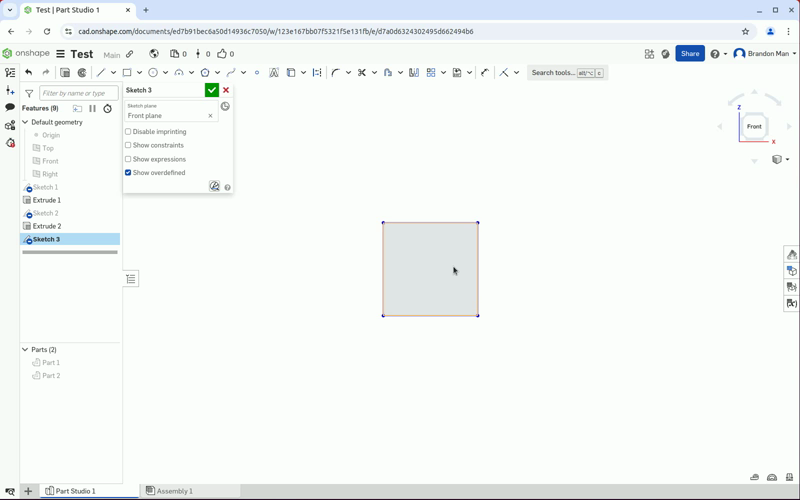
scroll(6)
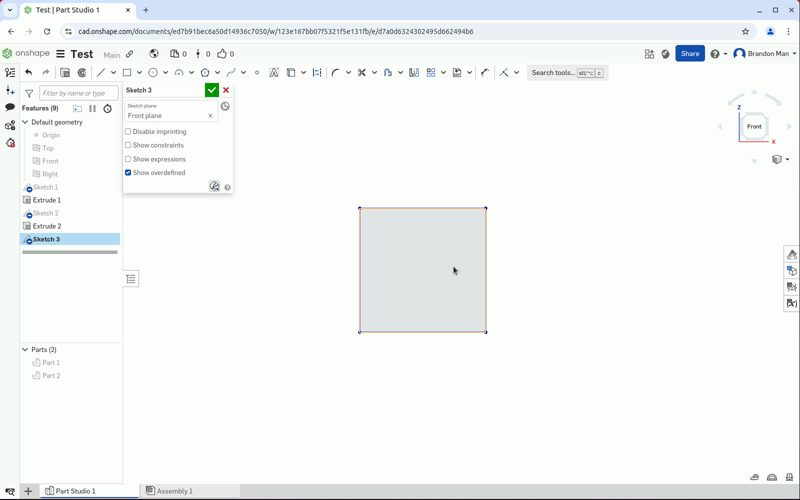
scroll(6)
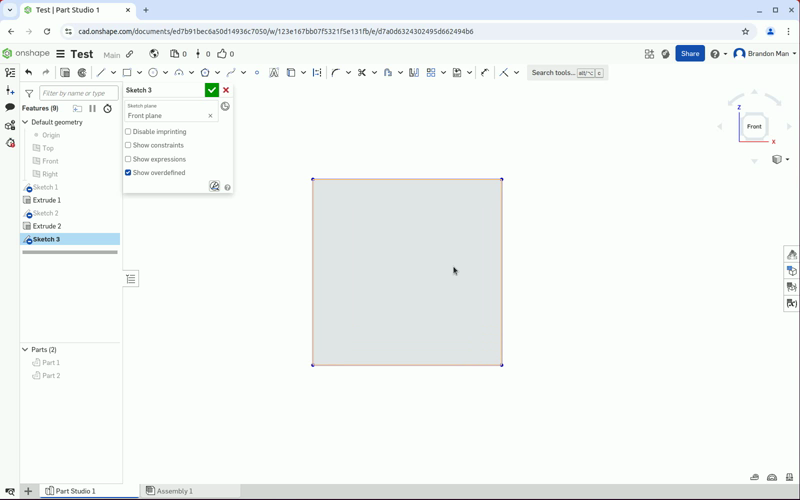
scroll(6)
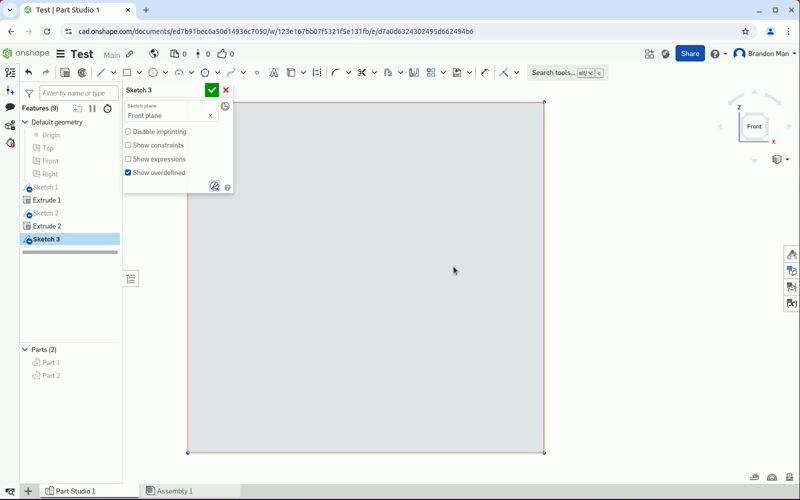
click(453, 266)
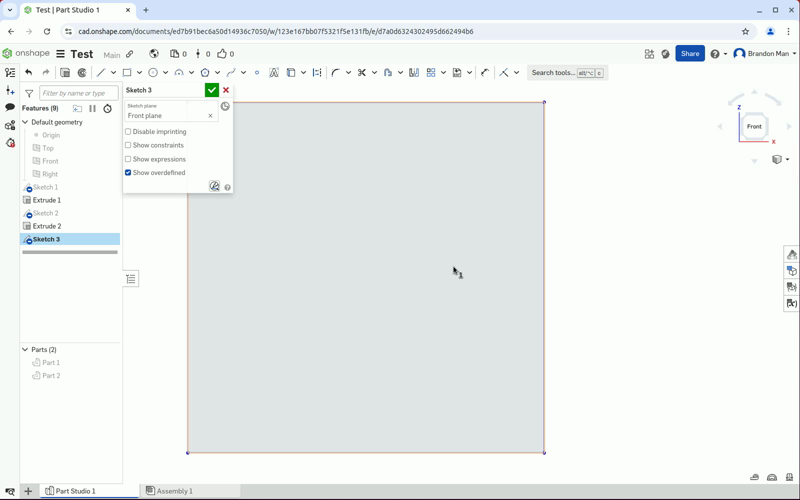
scroll(-6)
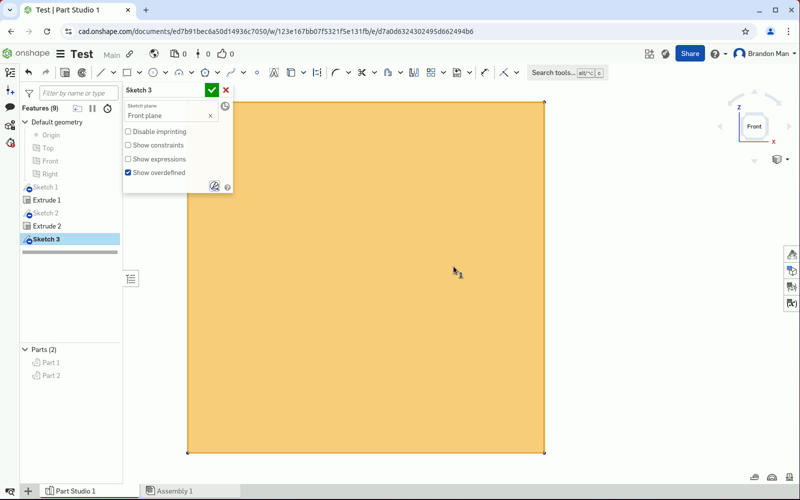
scroll(-6)
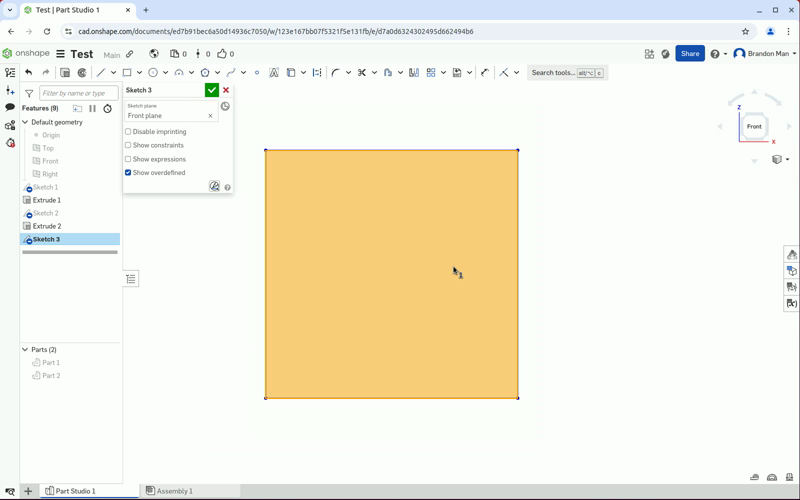
scroll(-6)
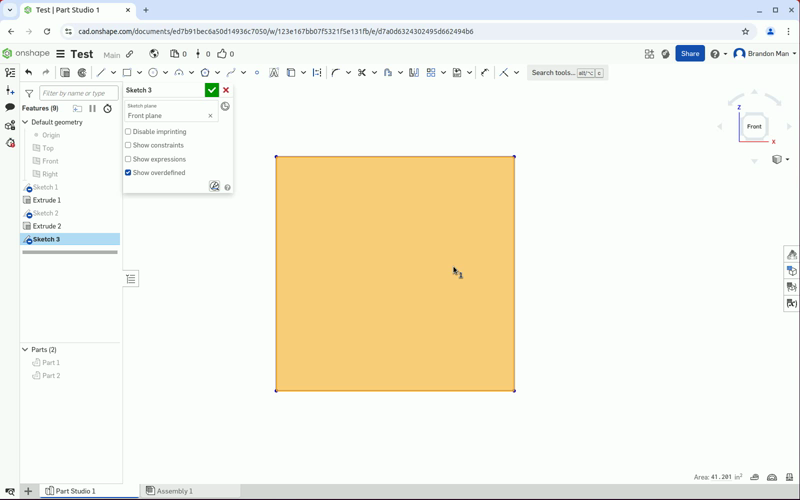
scroll(-6)
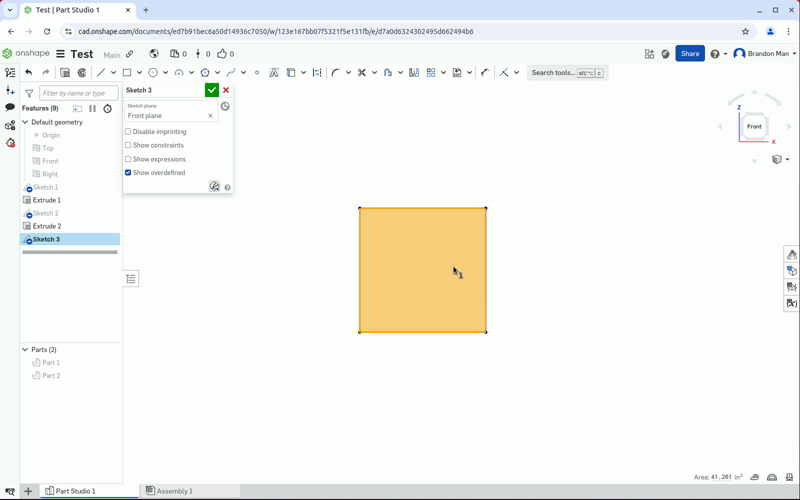
scroll(-6)
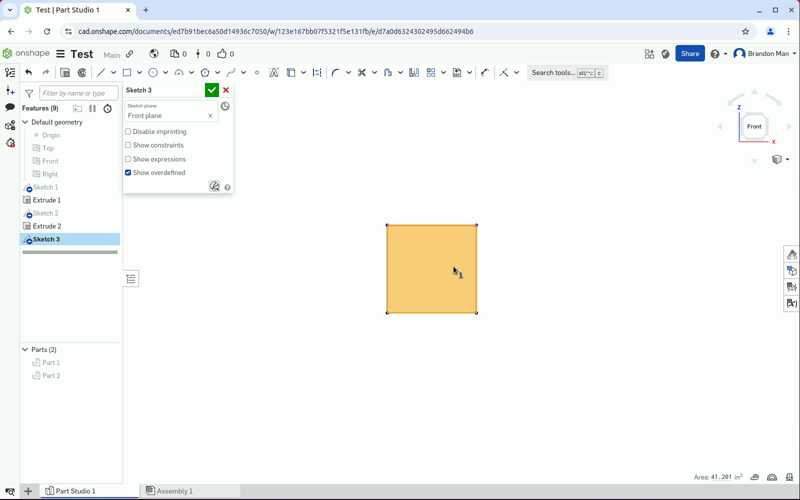
scroll(-6)
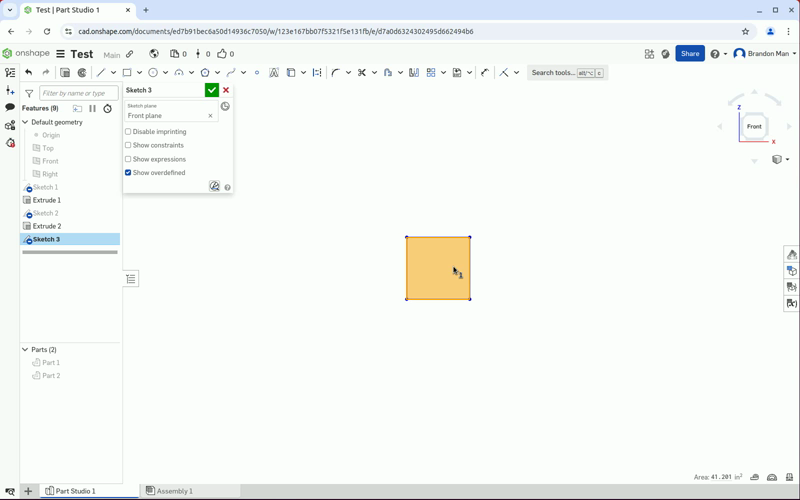
scroll(-6)
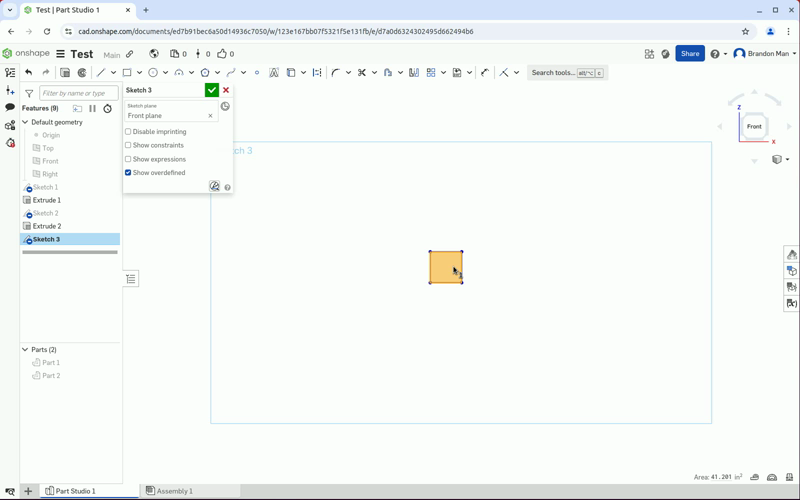
mouse_move(73, 352)
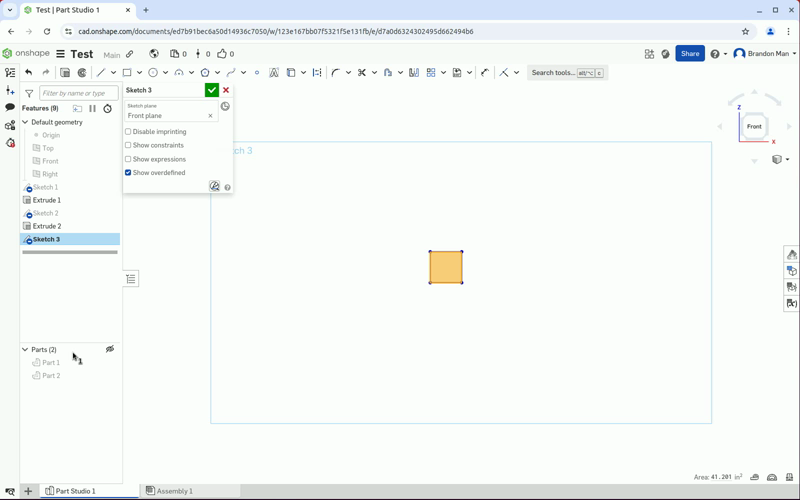
key(shift+y)
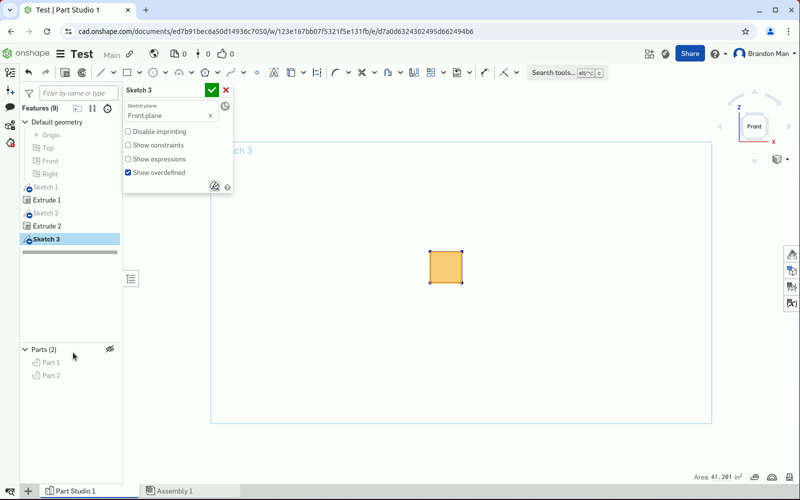
key(shift+e)
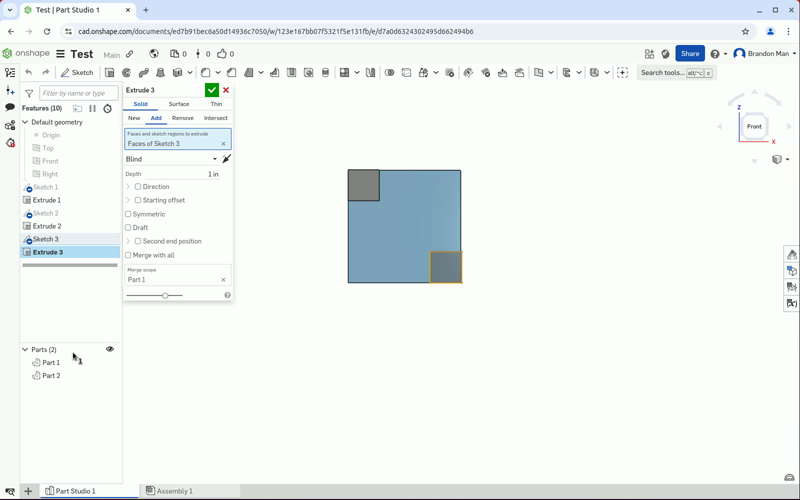
mouse_move(143, 106)
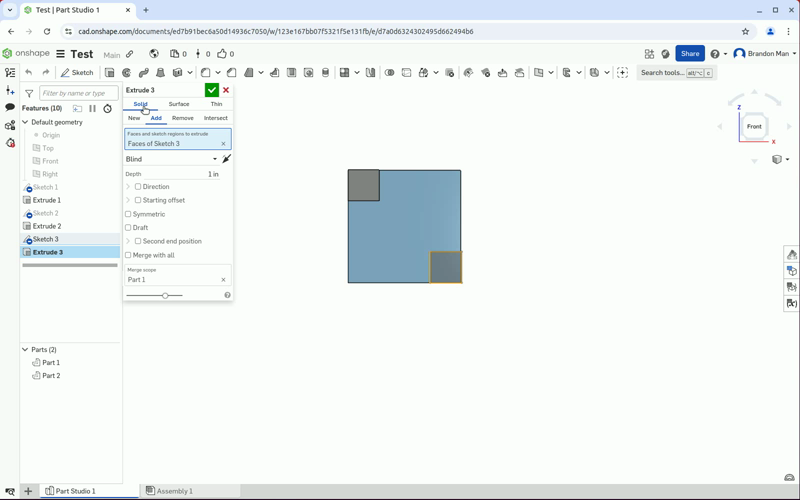
click(143, 106)
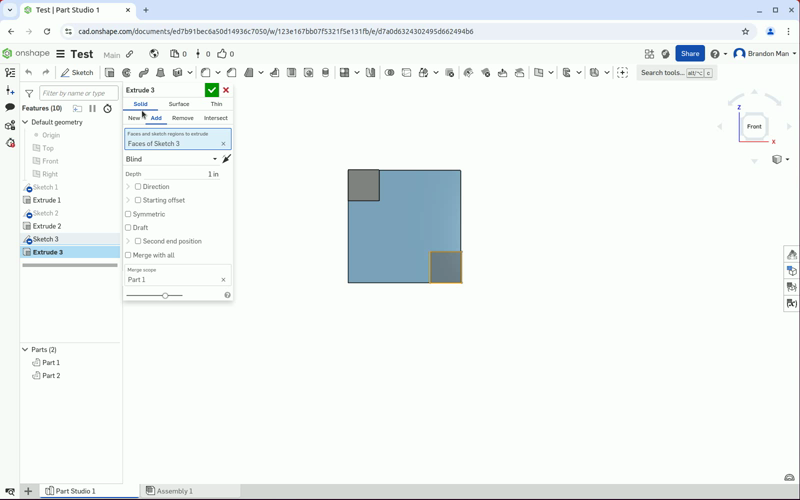
mouse_move(137, 120)
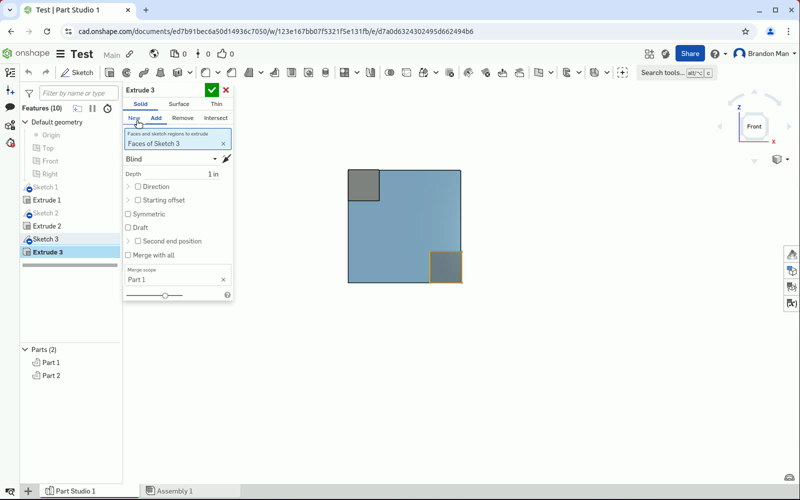
click(137, 120)
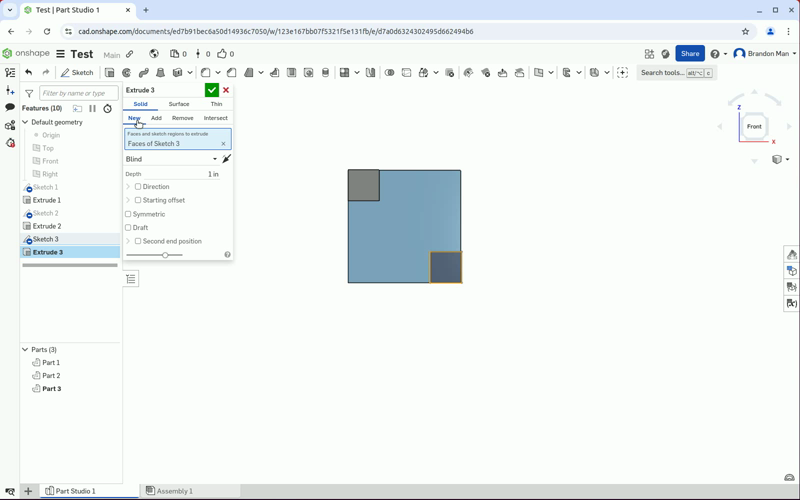
key(tab, 4)
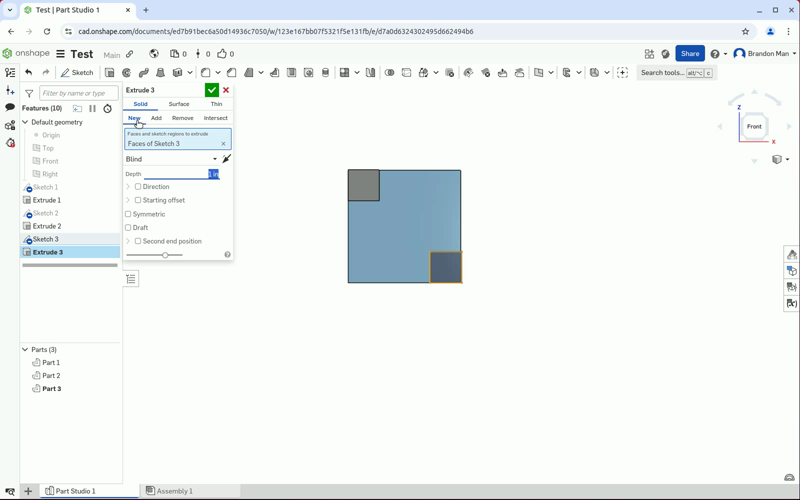
text(6.258)
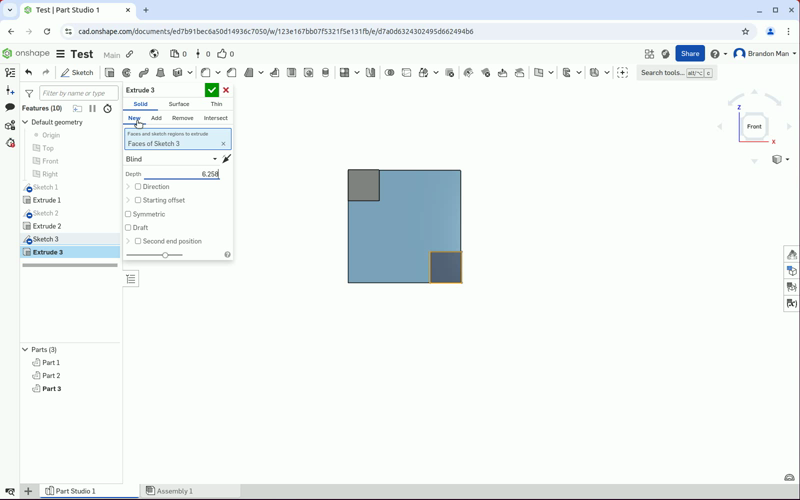
key(enter)
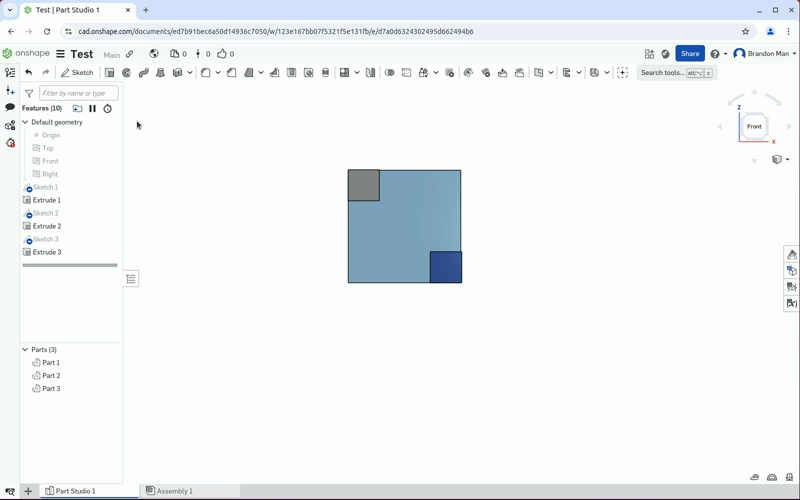
key(shift+h)
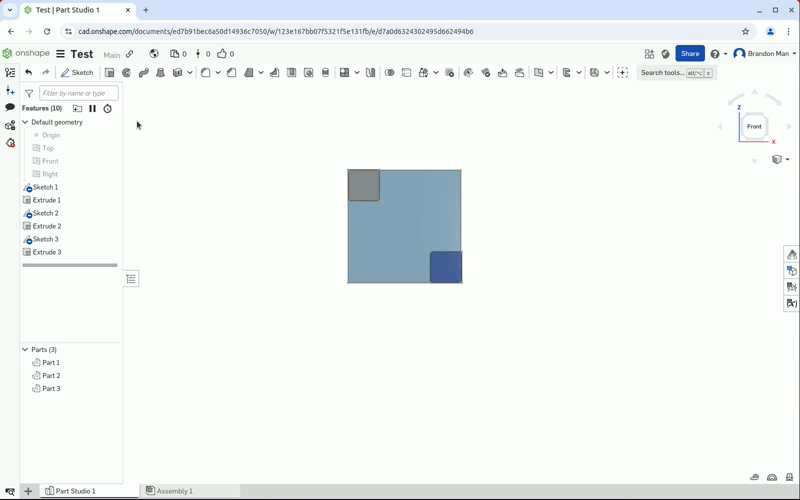
key(shift+h)
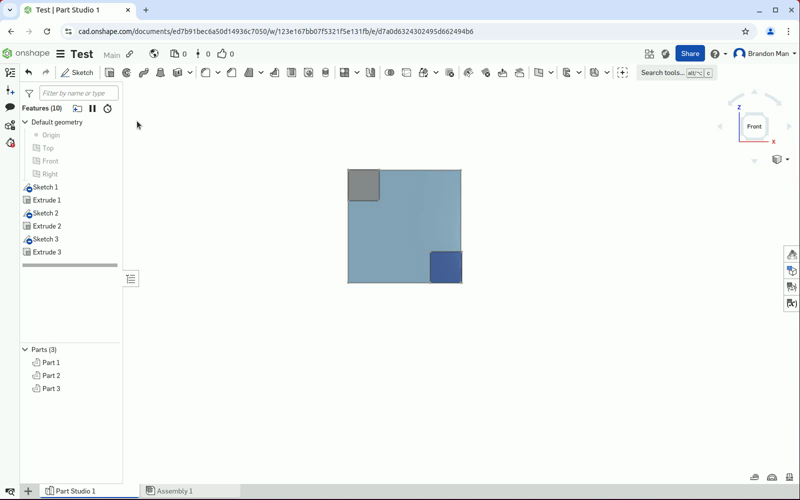
key(shift+7)
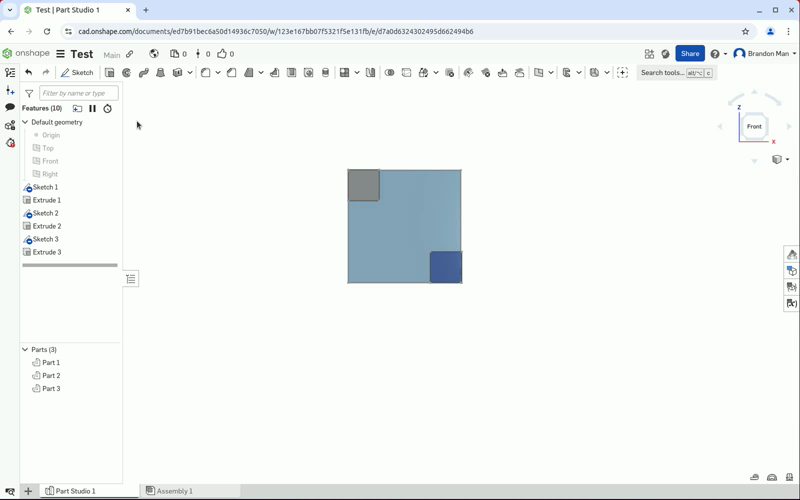
key(left, 2)
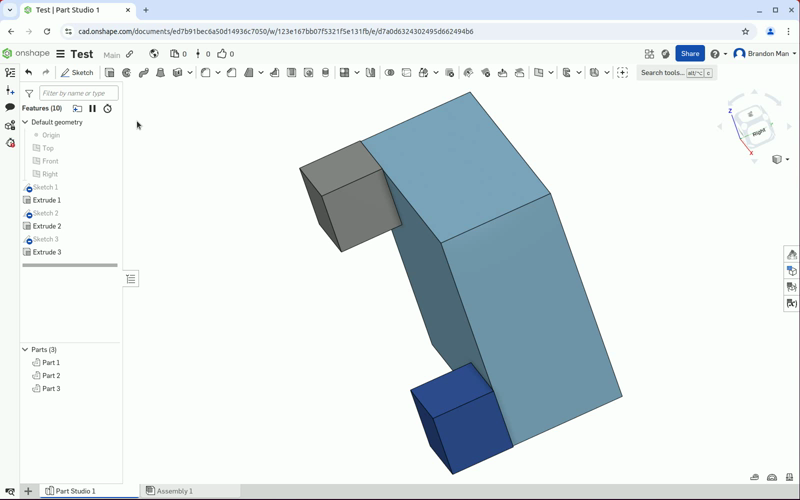
key(down, 2)
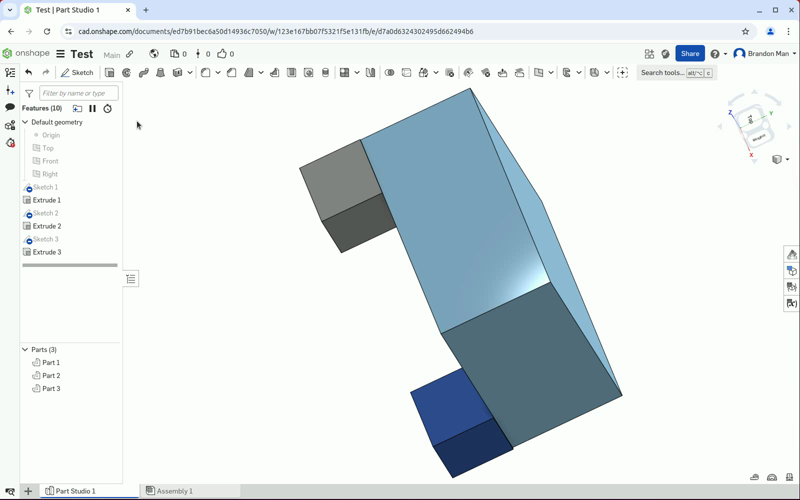
key(up, 2)
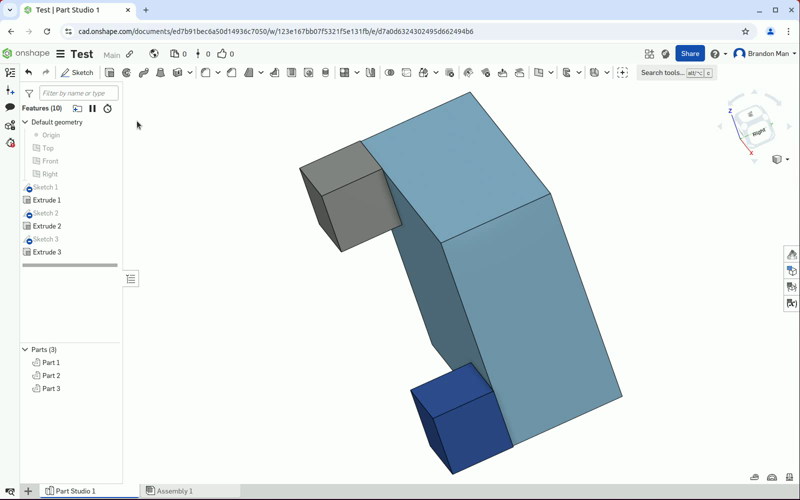
key(right, 2)
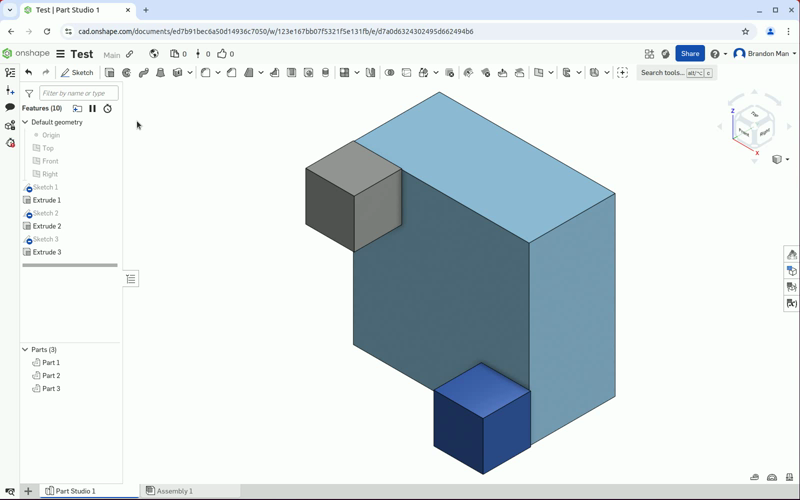
mouse_move(73, 189)
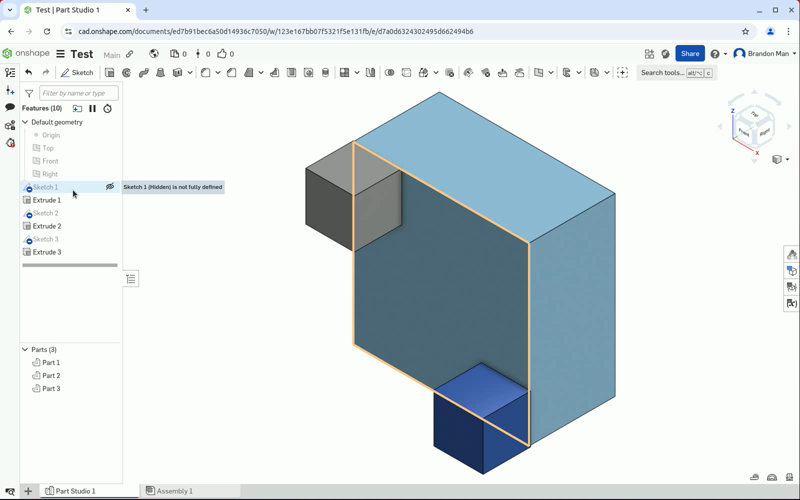
click(73, 189)